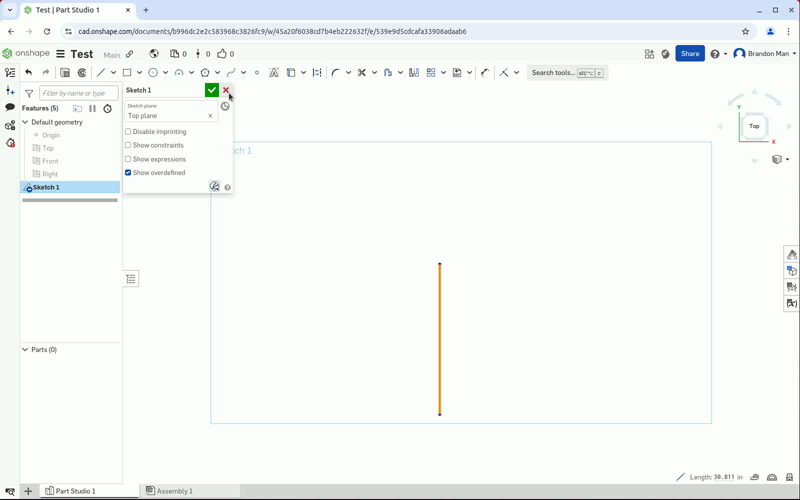
key(shift+h)
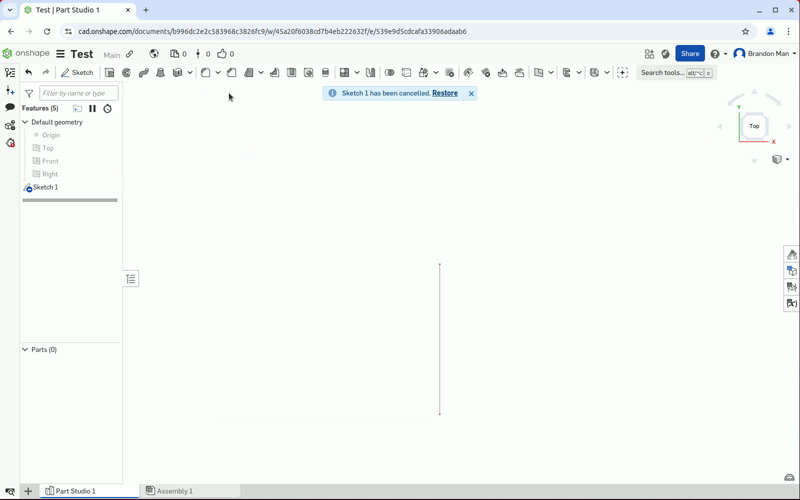
key(shift+s)
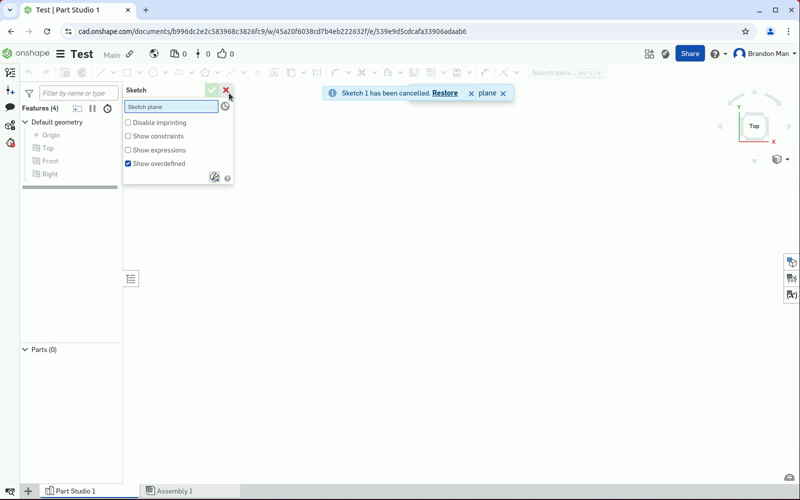
mouse_move(73, 150)
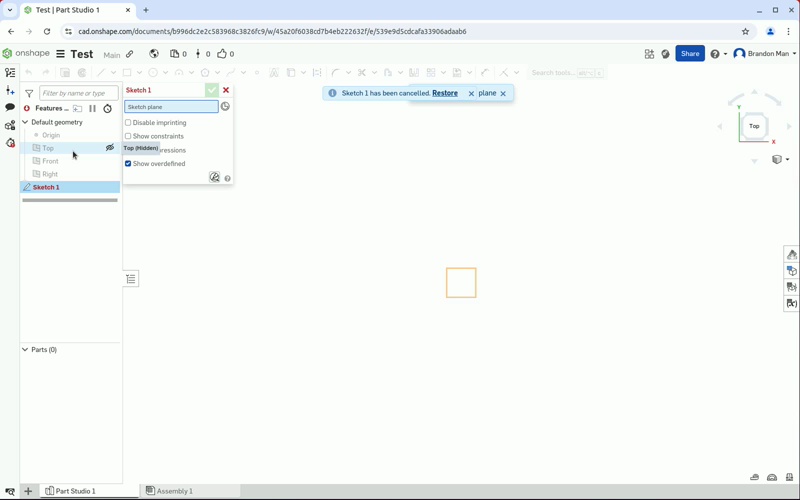
click(73, 150)
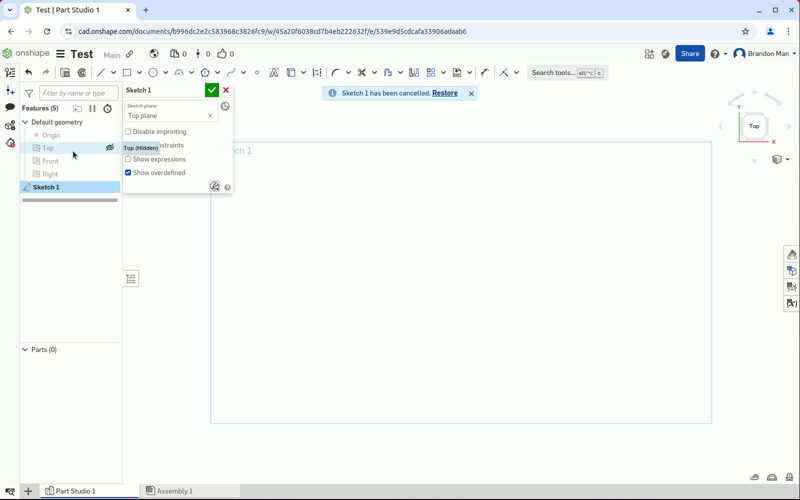
mouse_move(73, 352)
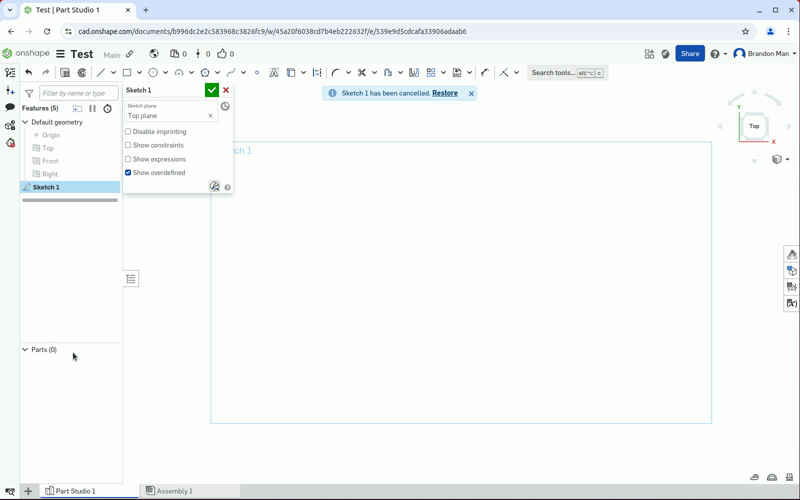
key(y)
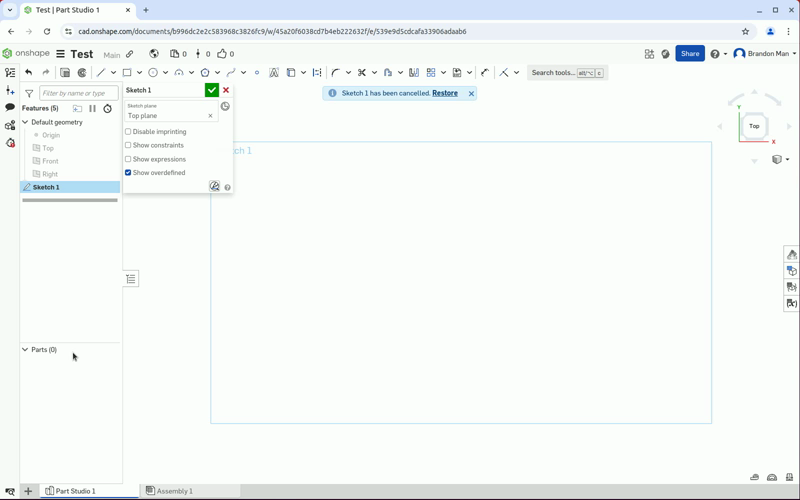
key(l)
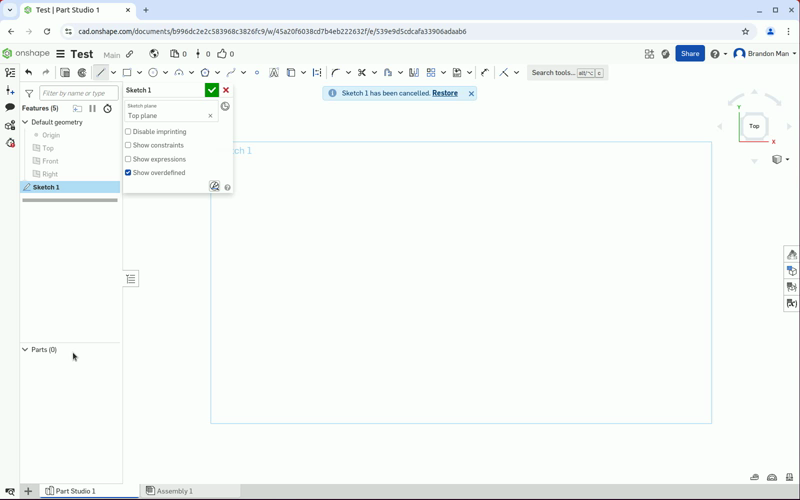
key_down(shift)
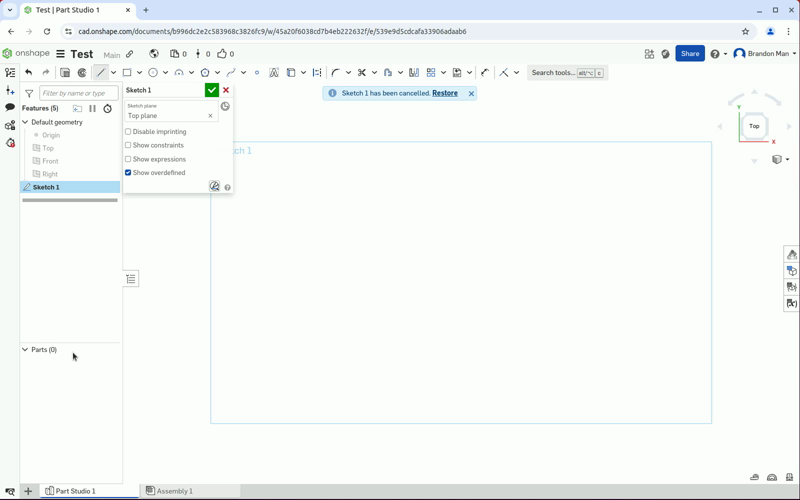
mouse_move(401, 301)
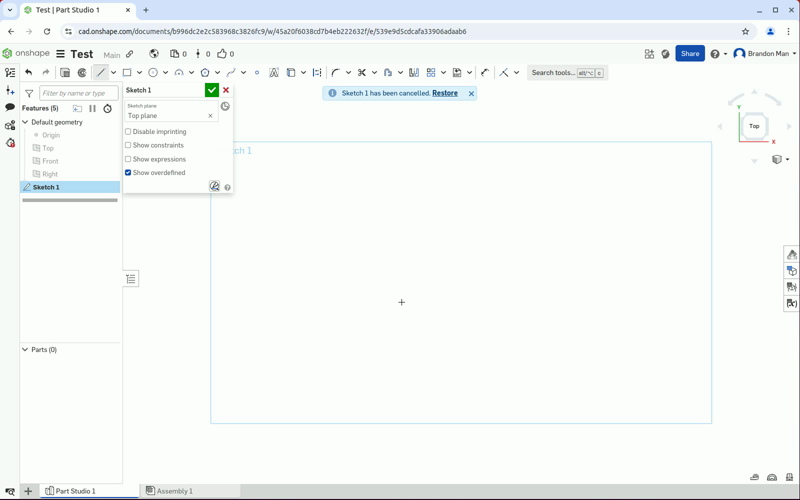
click(401, 301)
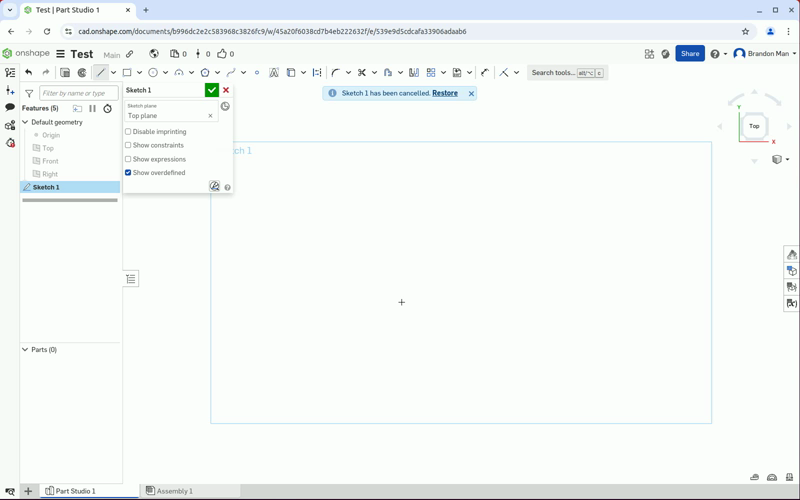
key_up(shift)
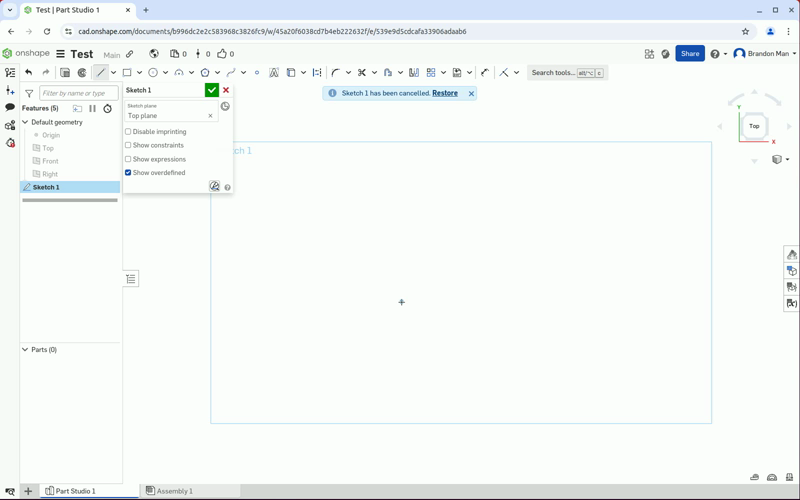
key_down(shift)
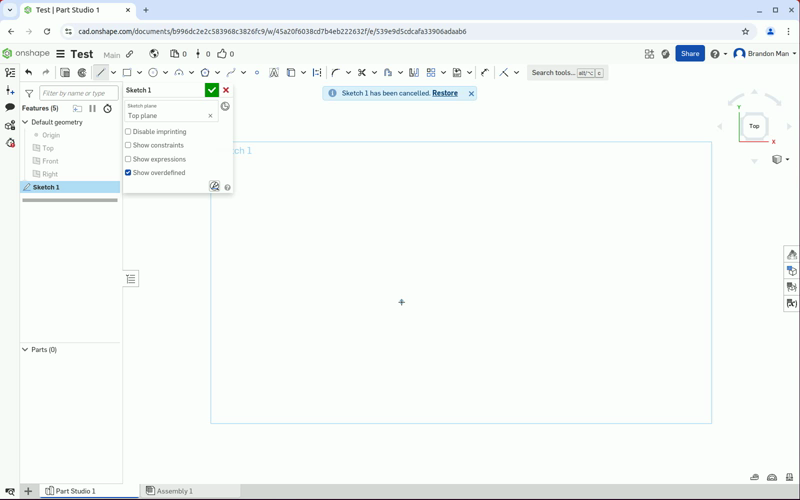
mouse_move(543, 301)
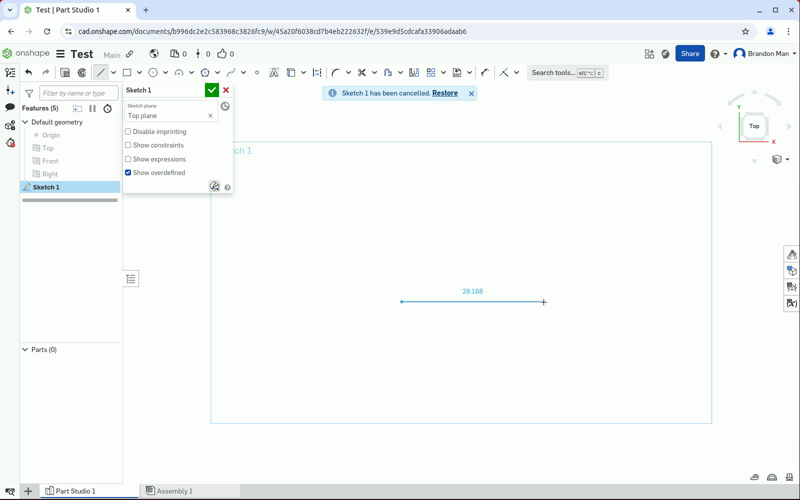
click(543, 301)
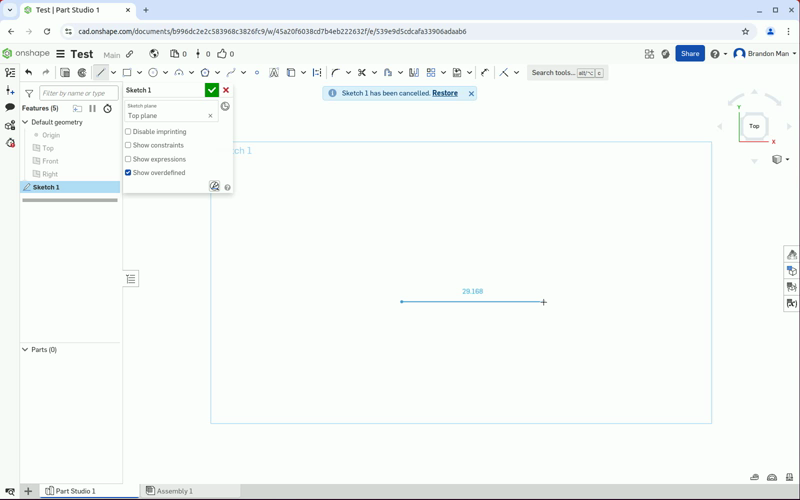
key_up(shift)
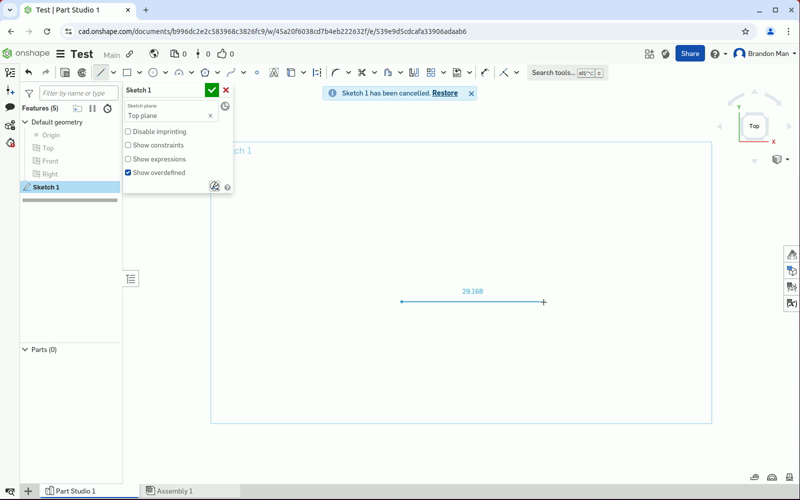
key_down(shift)
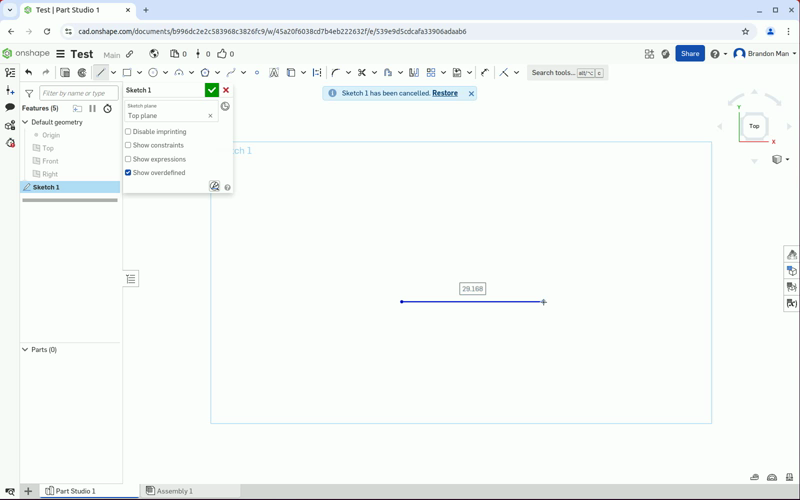
mouse_move(543, 170)
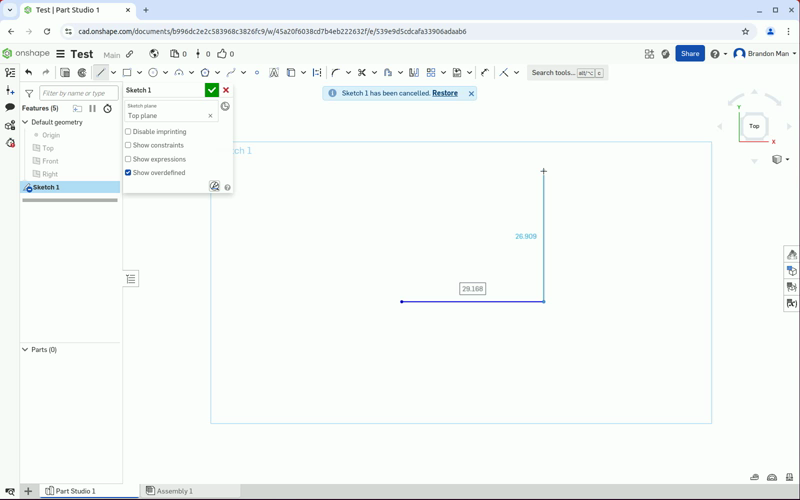
click(543, 170)
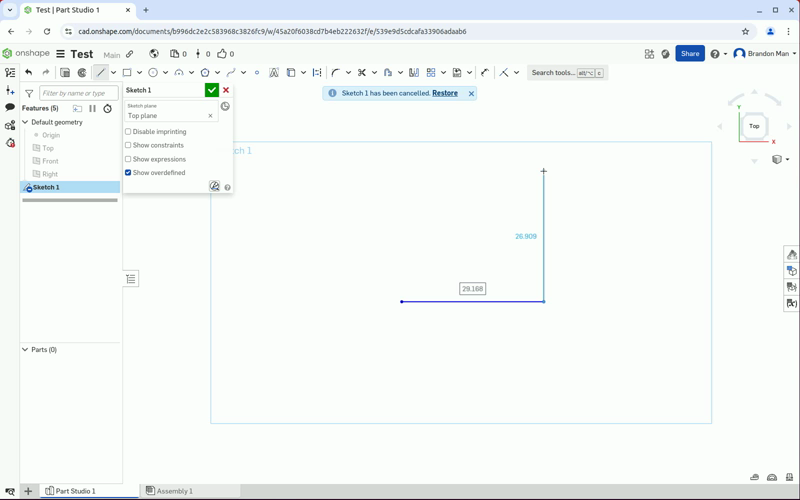
key_up(shift)
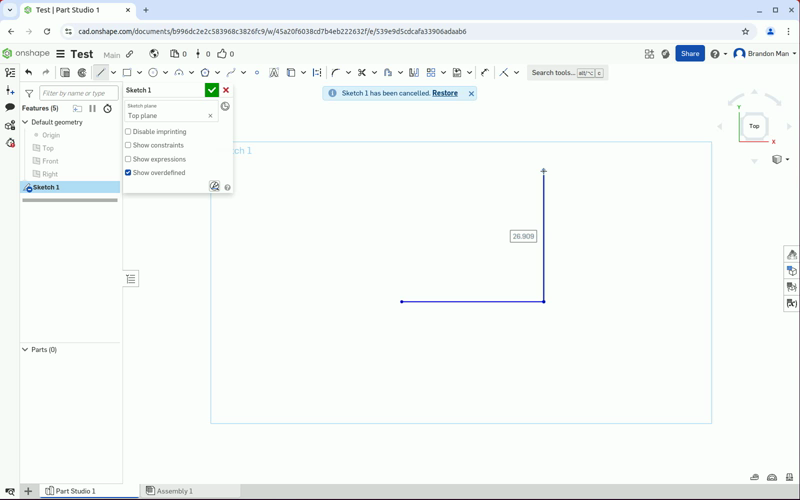
key_down(shift)
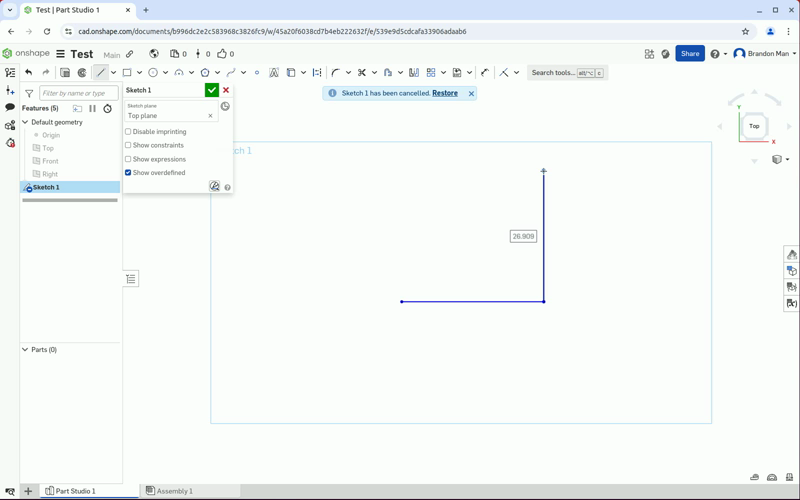
mouse_move(401, 170)
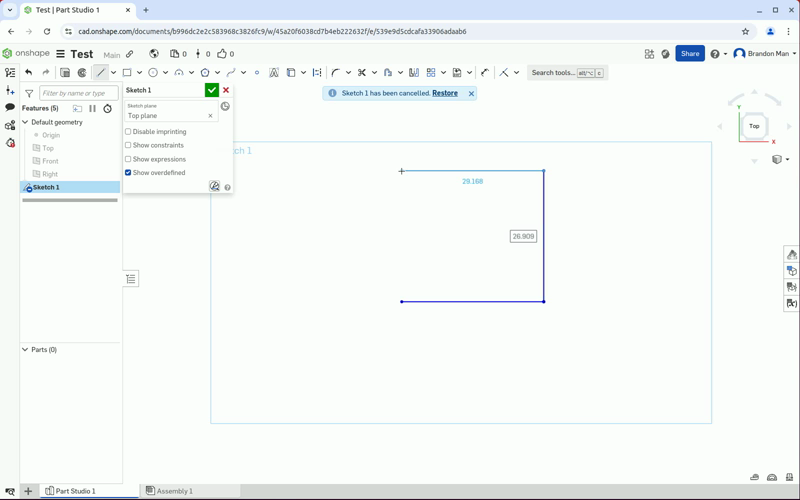
click(401, 170)
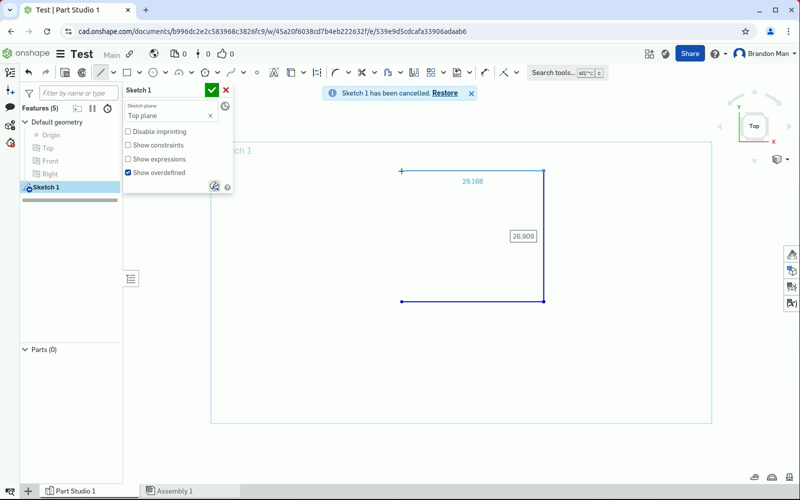
key_up(shift)
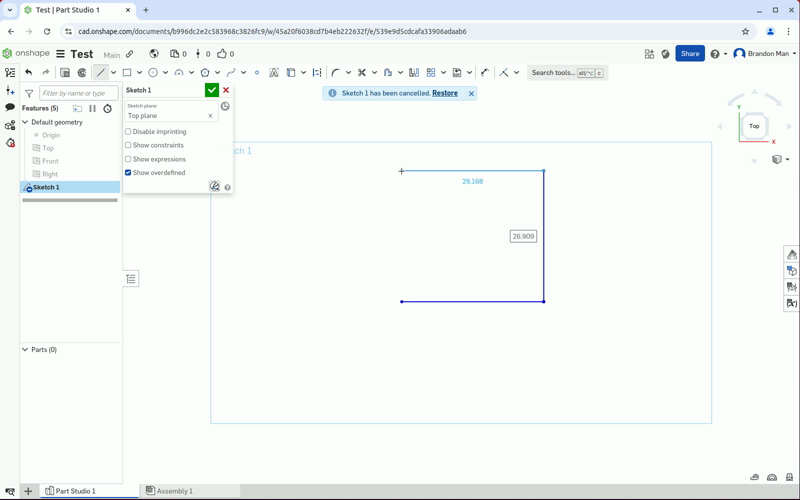
key_down(shift)
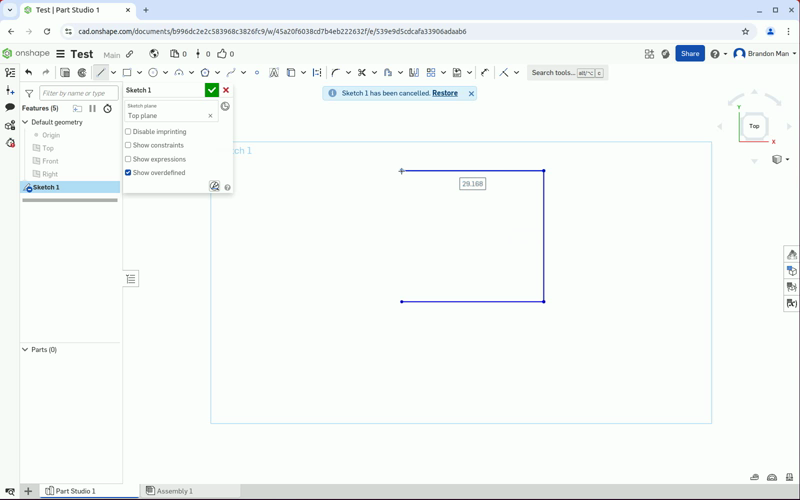
mouse_move(401, 301)
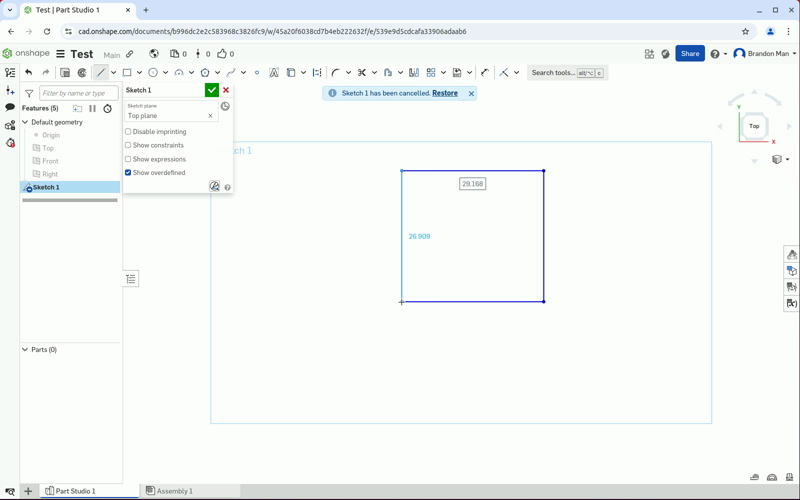
key_up(shift)
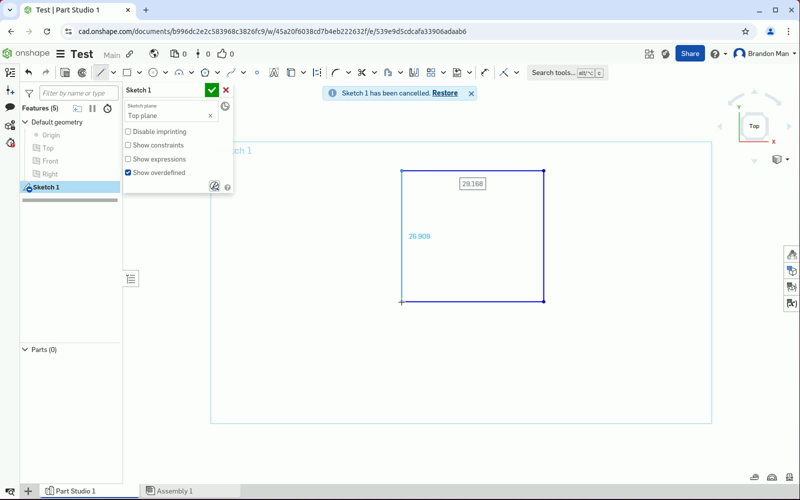
click(401, 301)
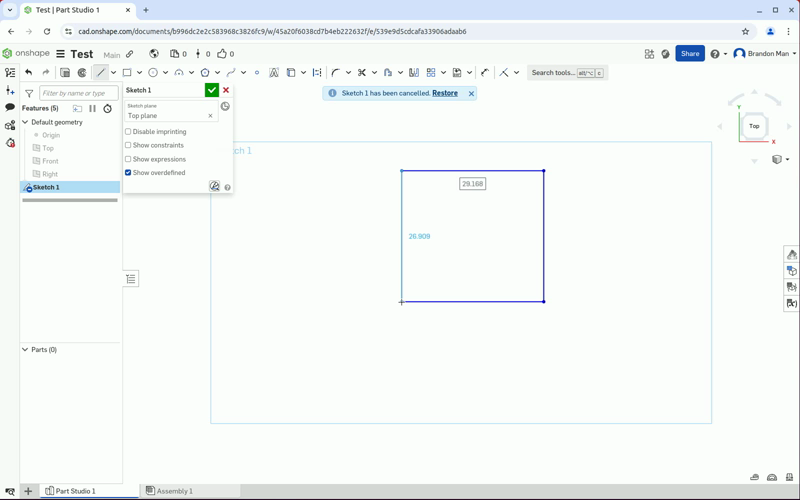
key(esc)
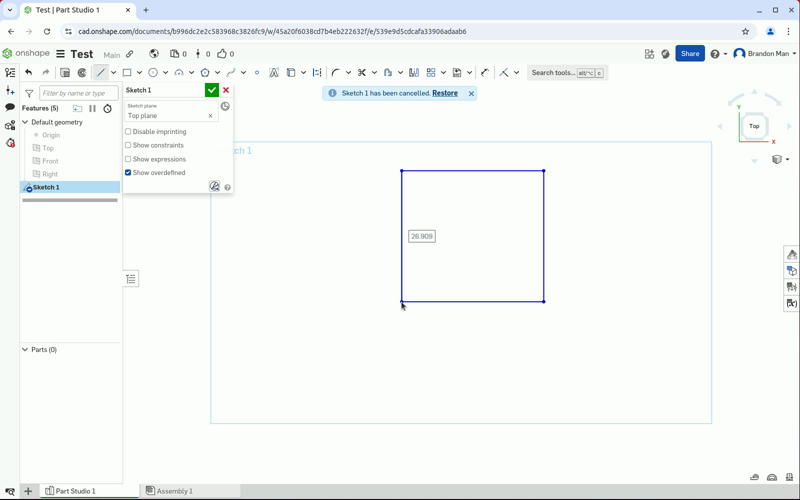
mouse_move(514, 275)
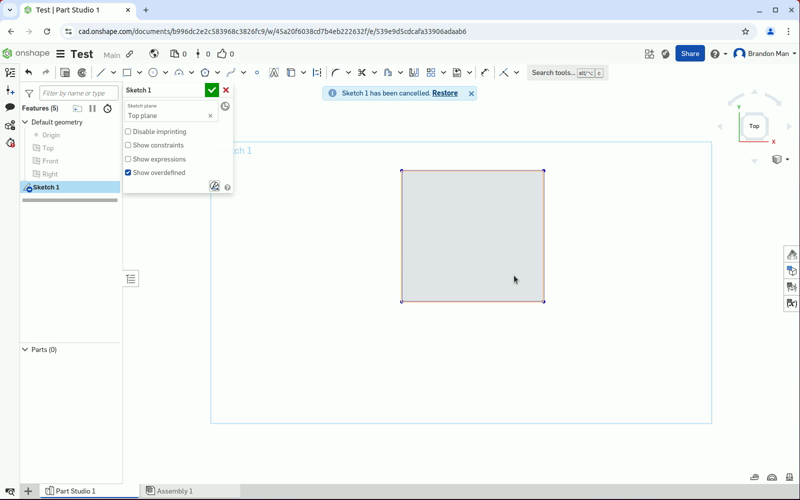
click(514, 275)
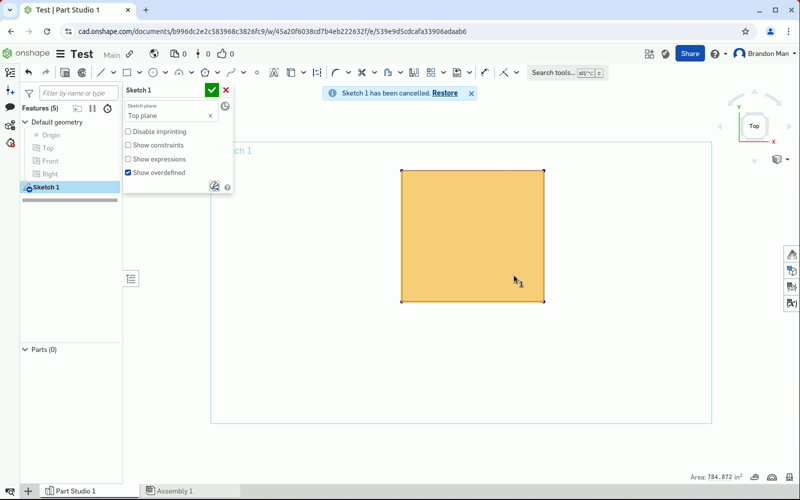
mouse_move(73, 352)
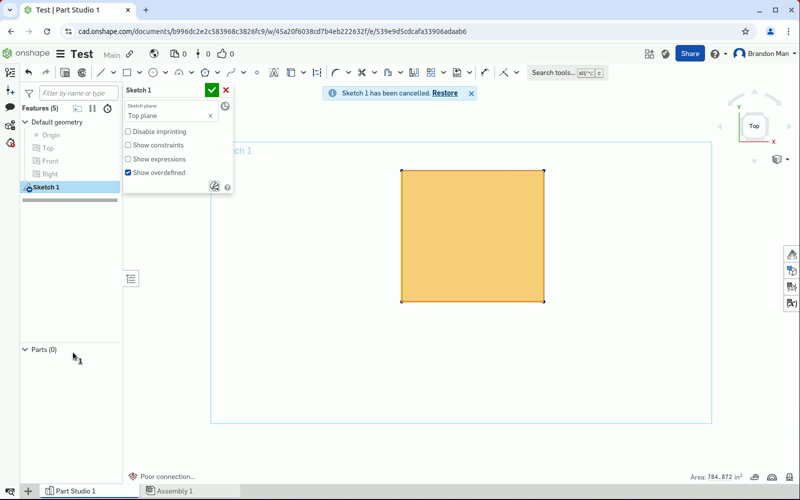
key(shift+y)
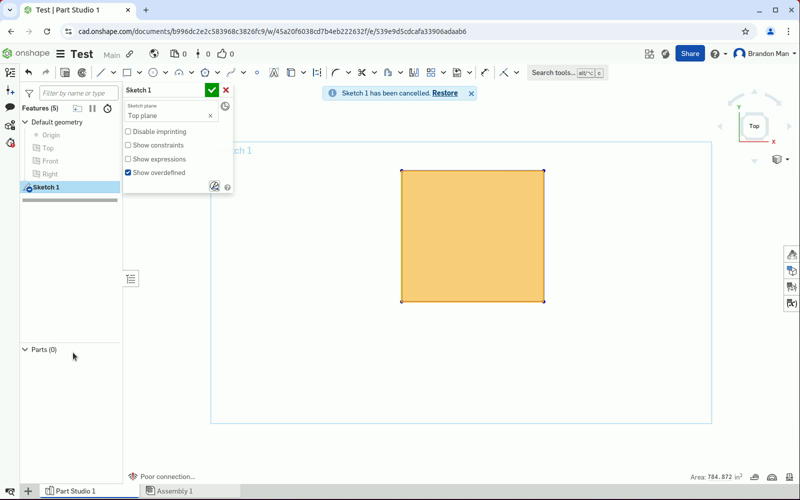
key(shift+e)
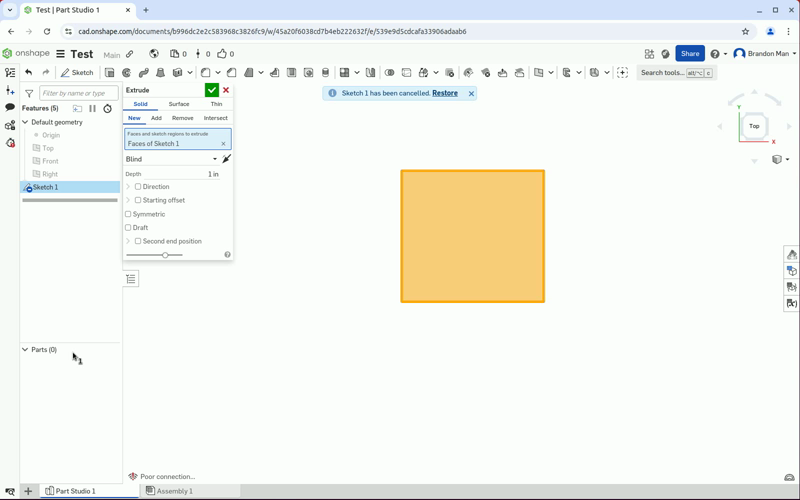
mouse_move(143, 106)
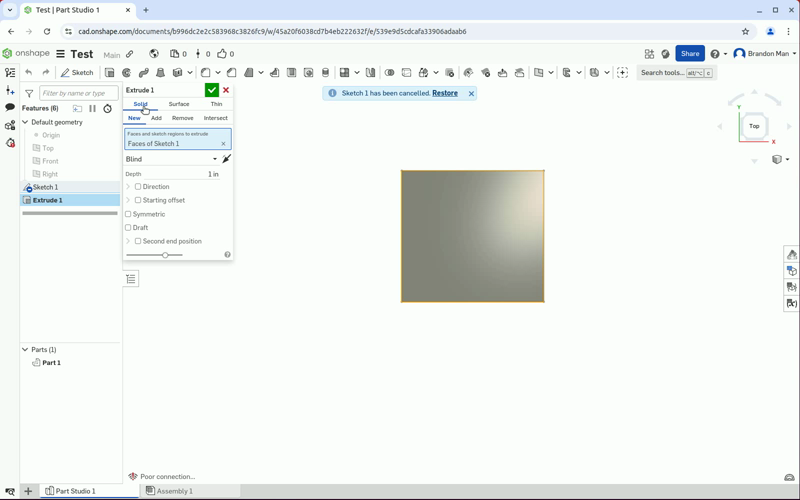
click(143, 106)
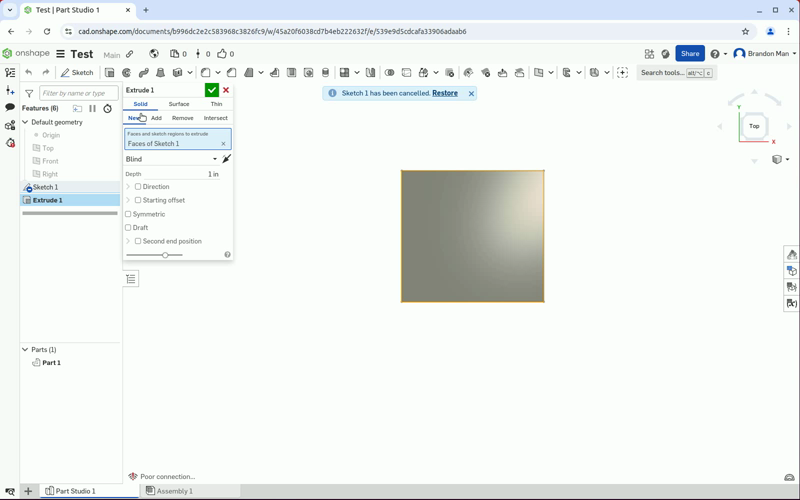
mouse_move(137, 120)
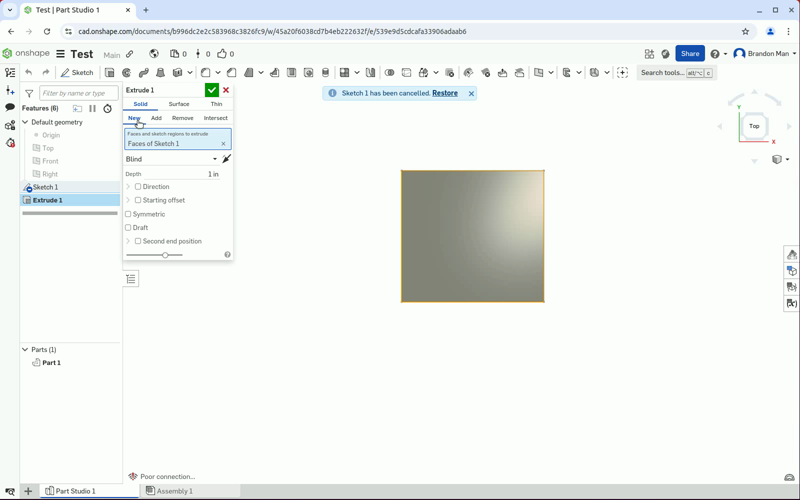
click(137, 120)
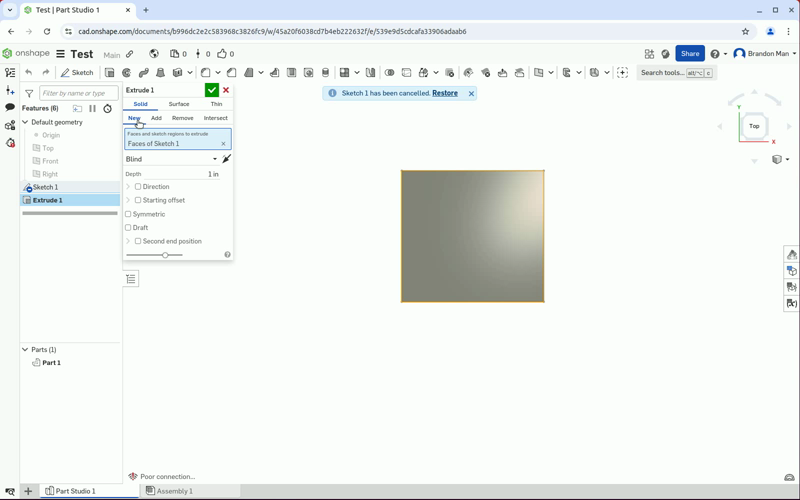
key(tab, 4)
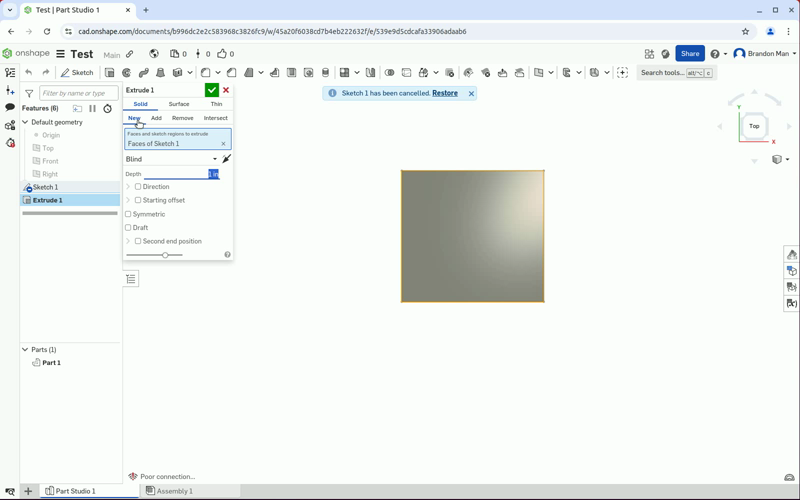
text(15.646)
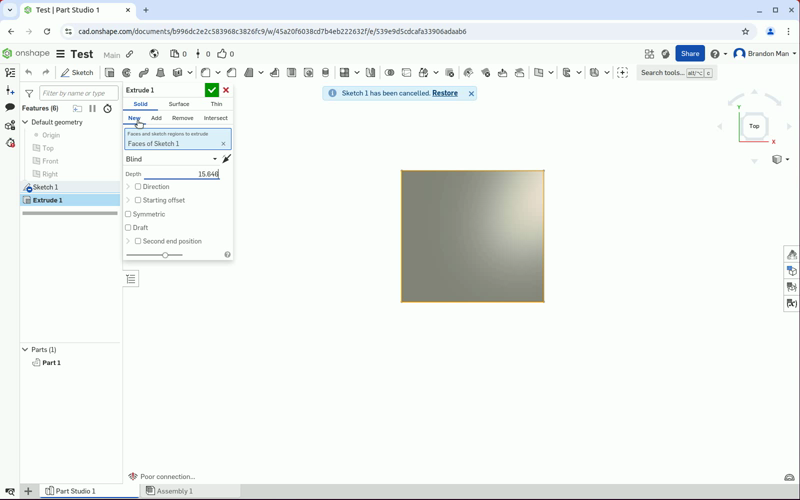
key(enter)
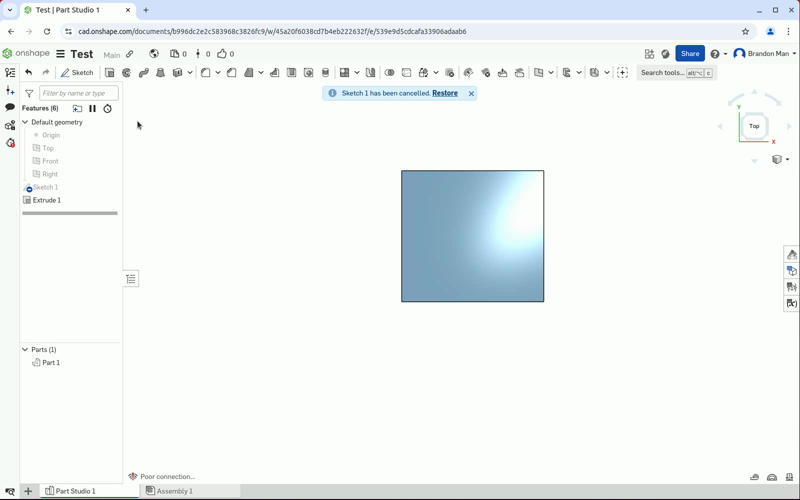
key(shift+h)
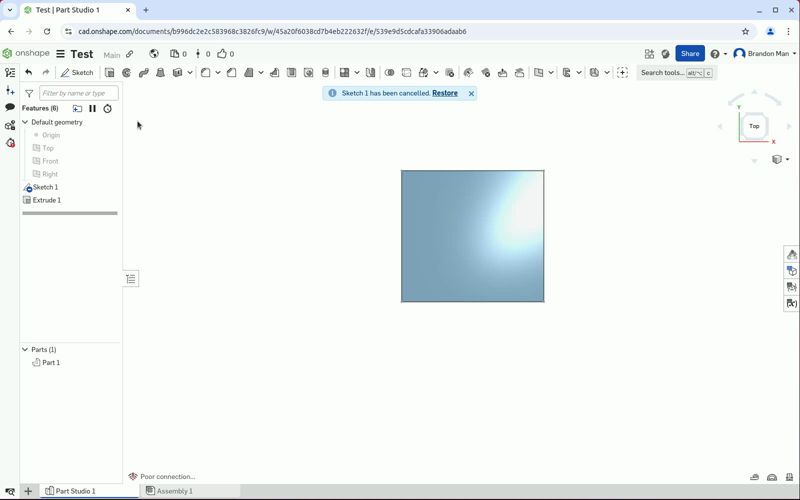
key(shift+h)
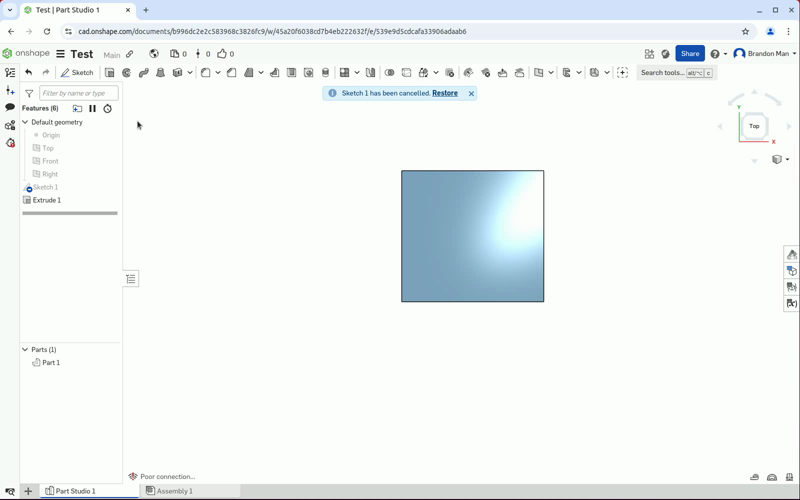
mouse_move(73, 189)
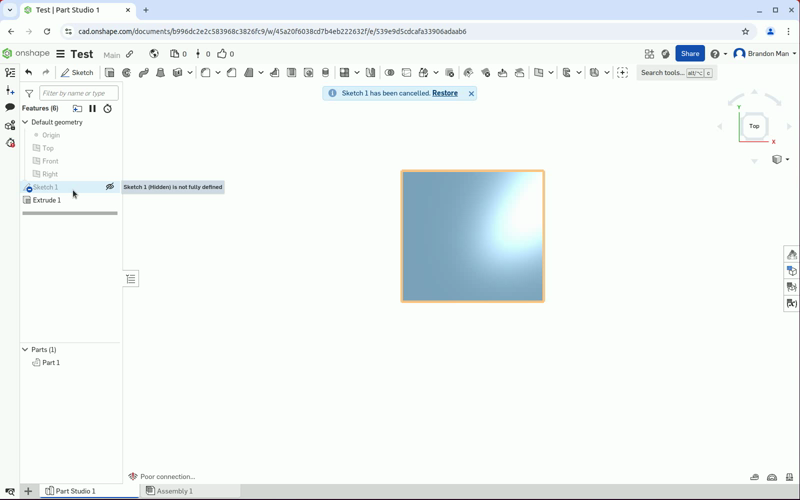
click(73, 189)
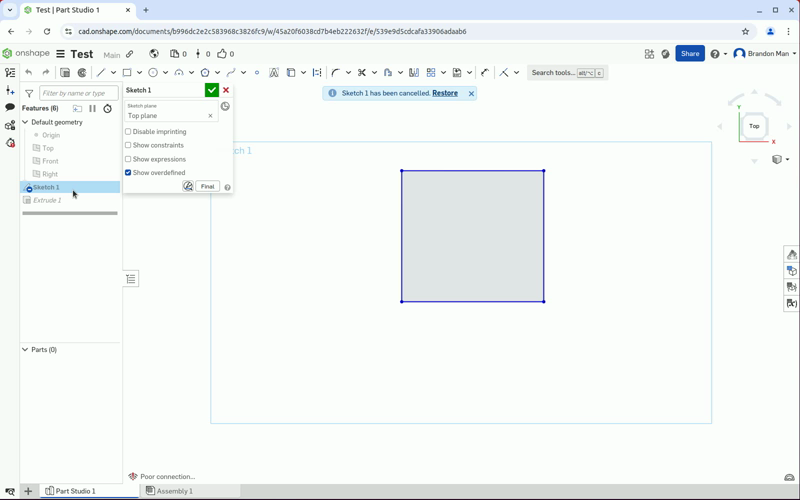
mouse_move(229, 92)
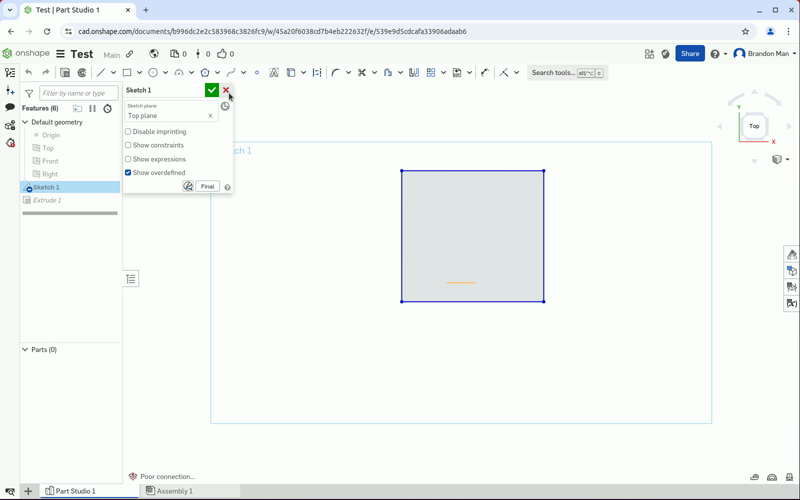
click(229, 92)
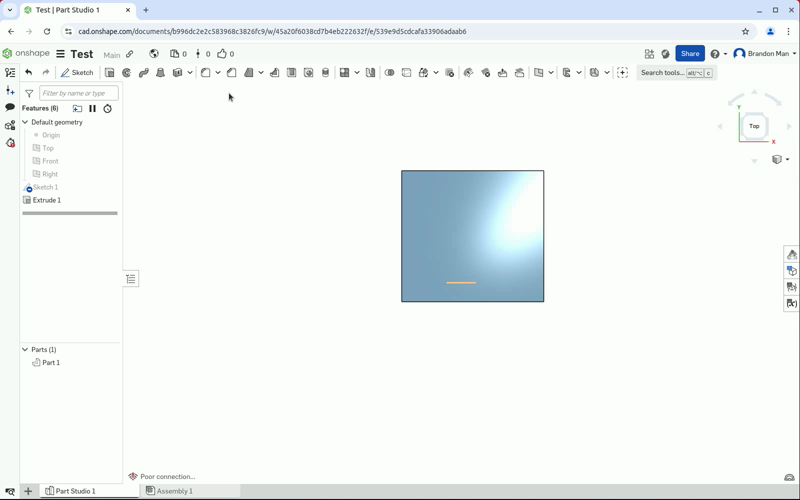
mouse_move(541, 75)
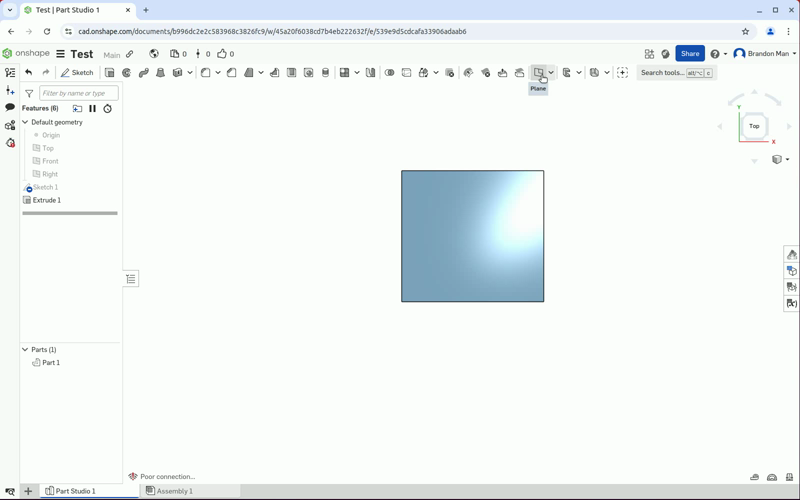
click(541, 75)
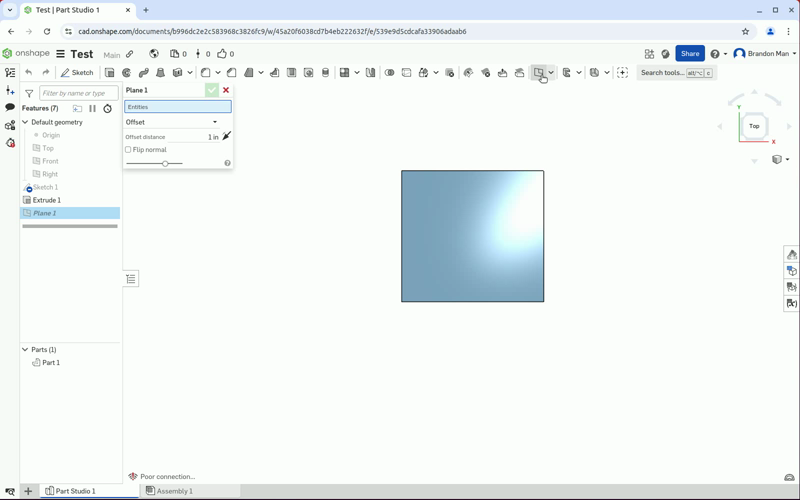
mouse_move(73, 150)
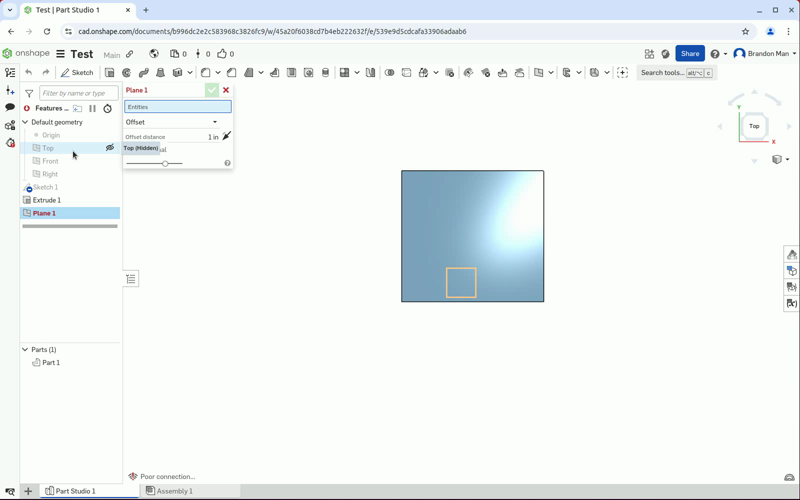
click(73, 150)
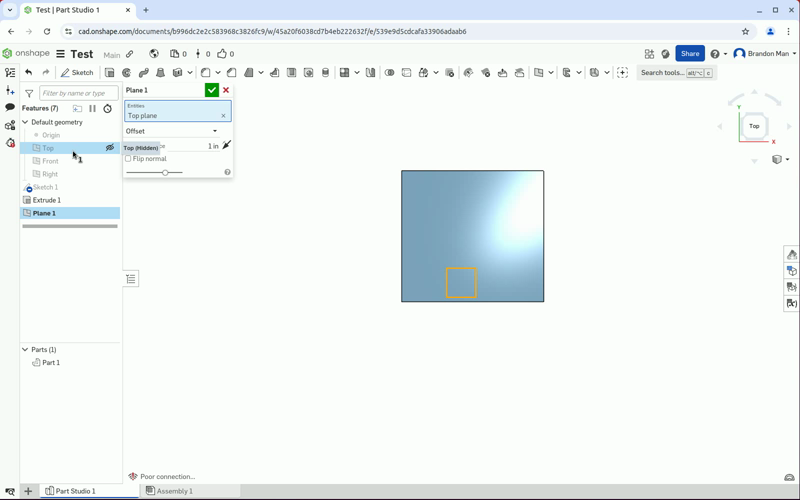
key(tab, 2)
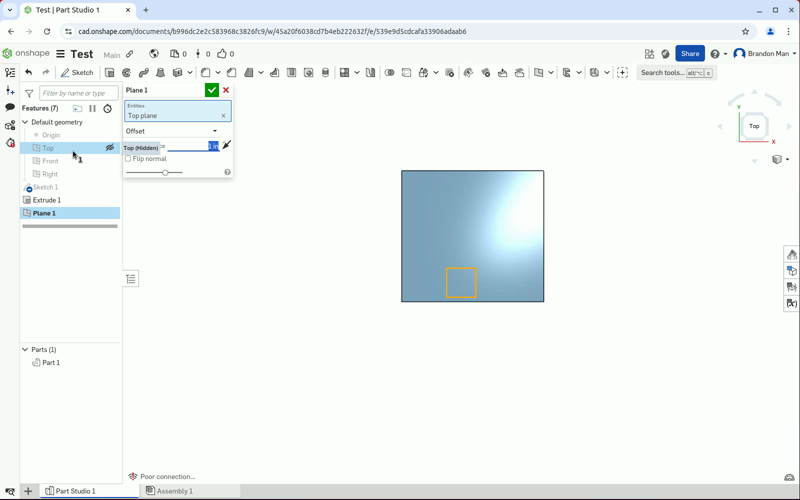
text(15.652)
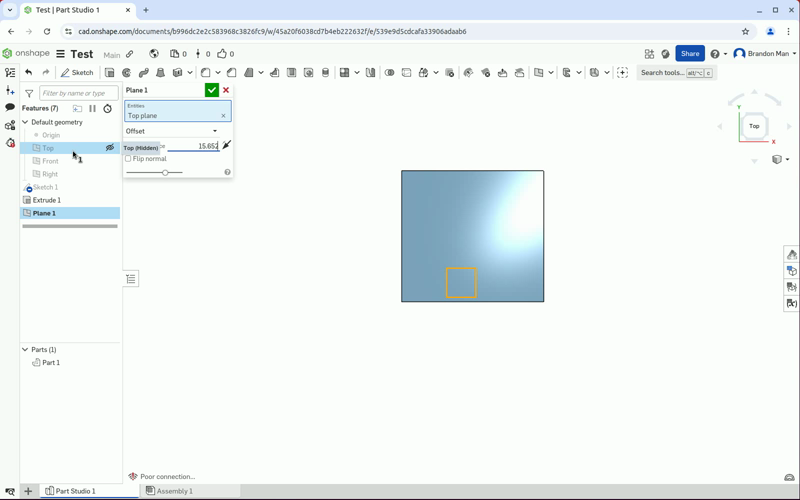
key(enter, 2)
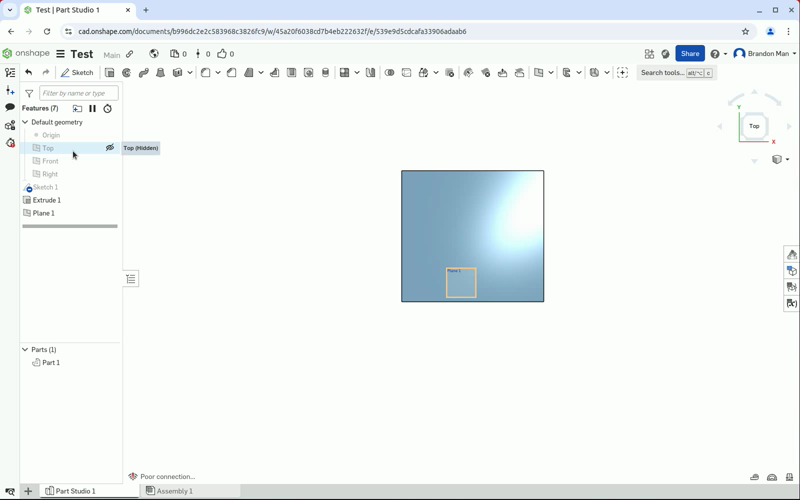
key(shift+s)
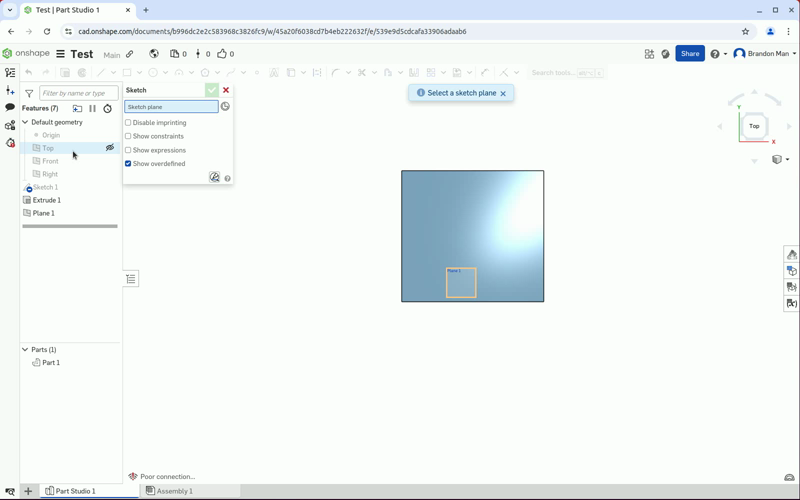
mouse_move(73, 215)
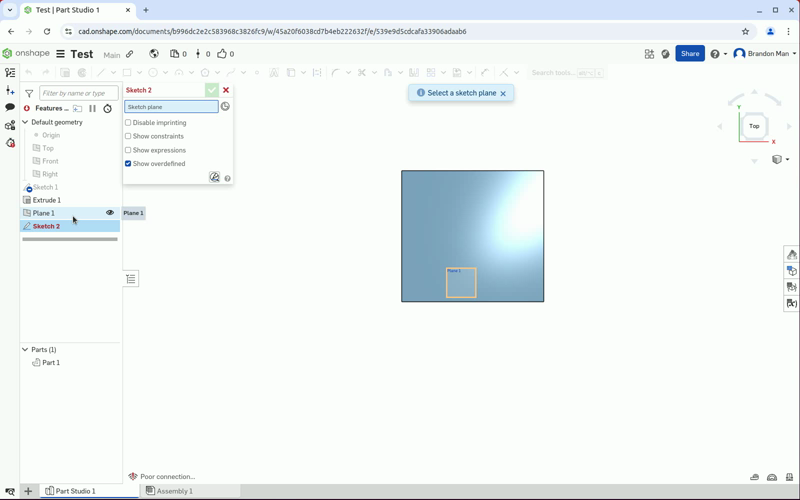
click(73, 215)
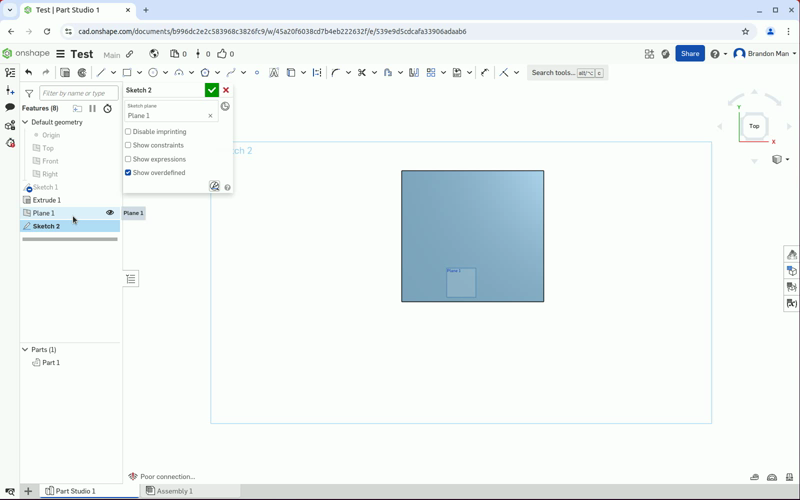
mouse_move(73, 352)
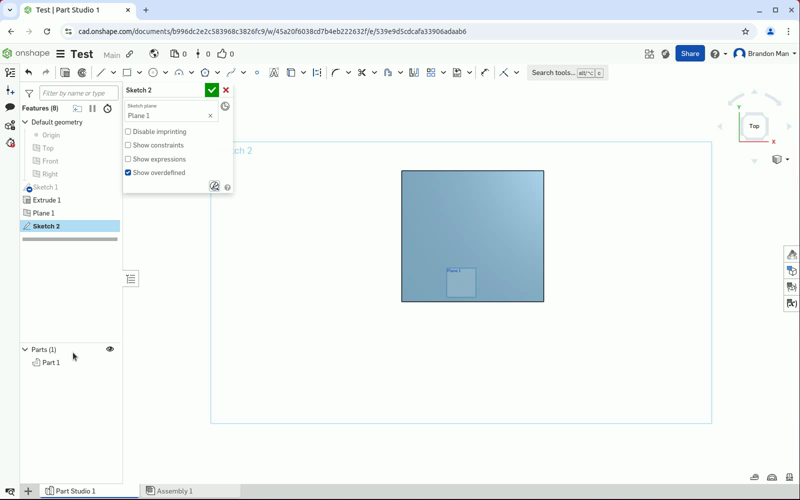
key(y)
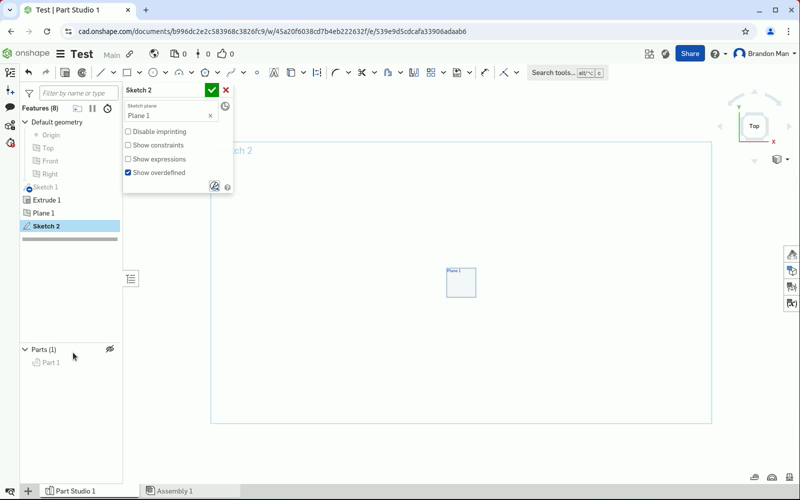
key(l)
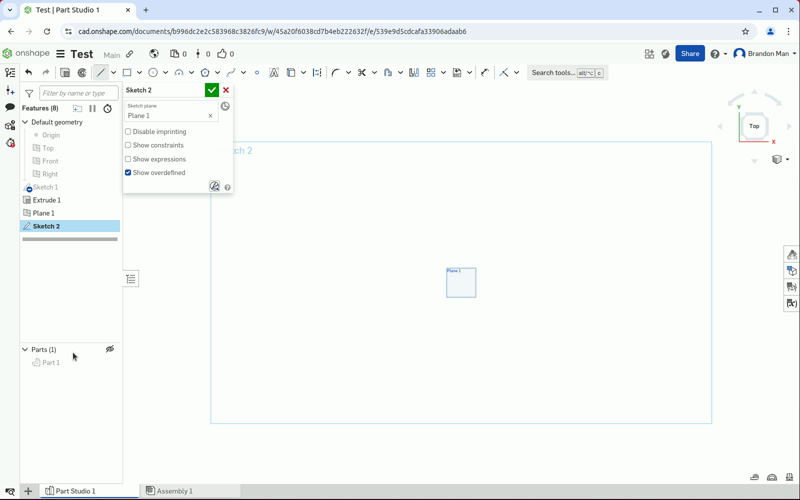
key_down(shift)
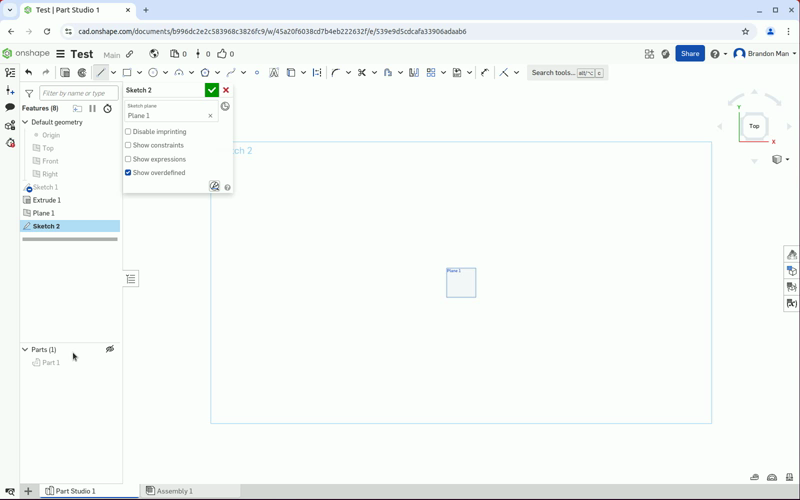
mouse_move(453, 244)
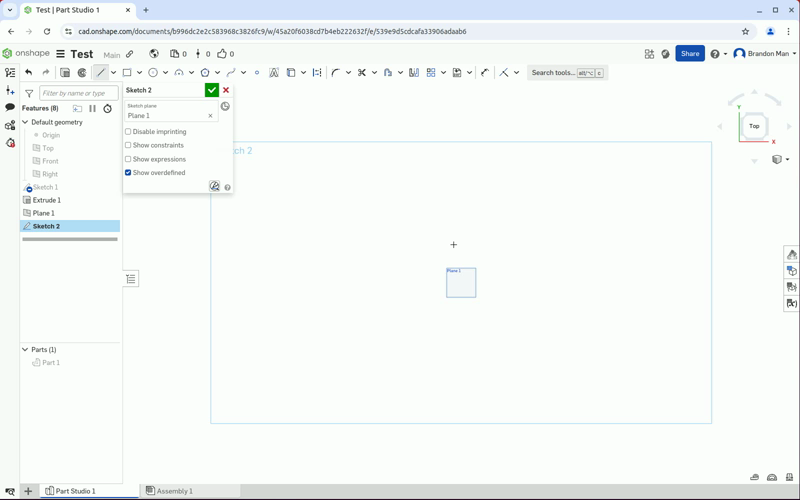
click(453, 244)
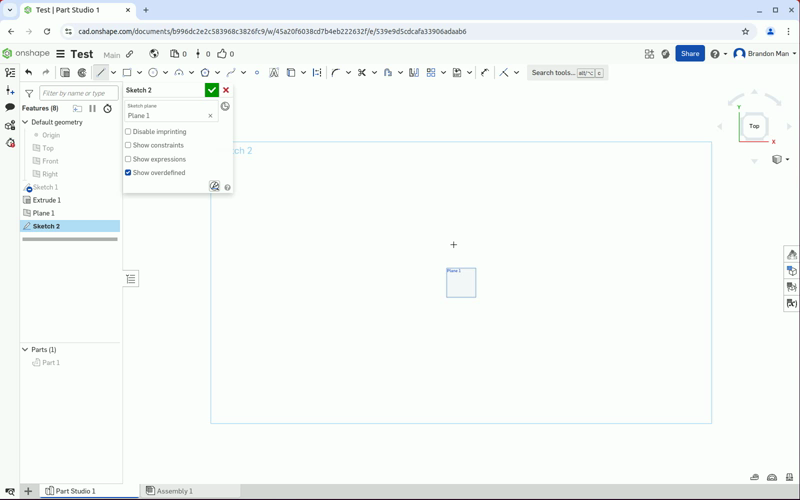
key_up(shift)
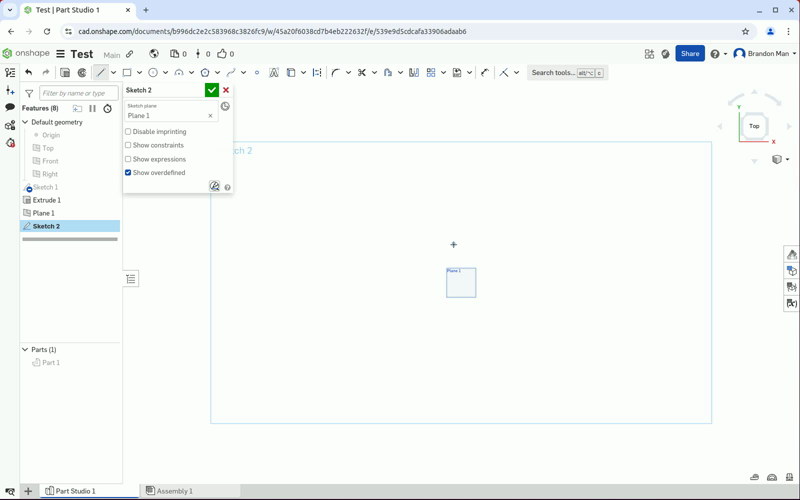
key_down(shift)
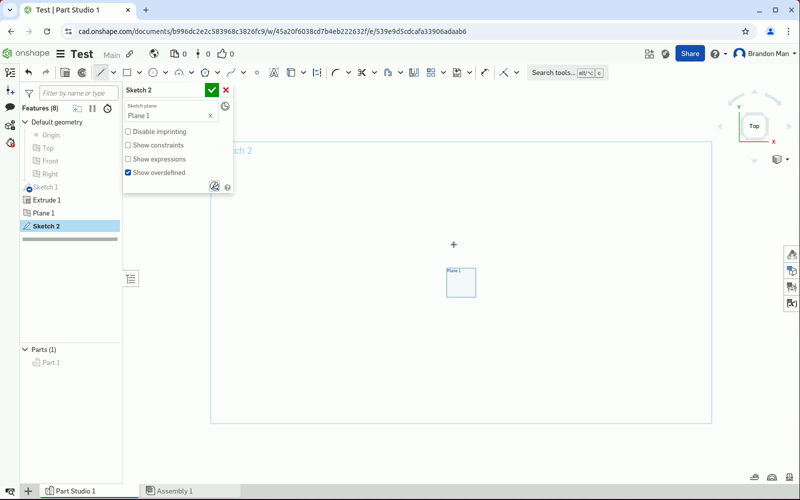
mouse_move(483, 244)
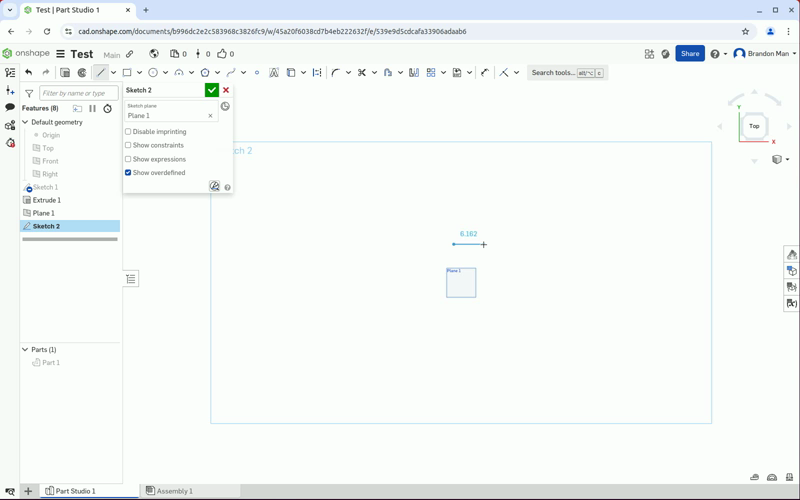
mouse_move(486, 244)
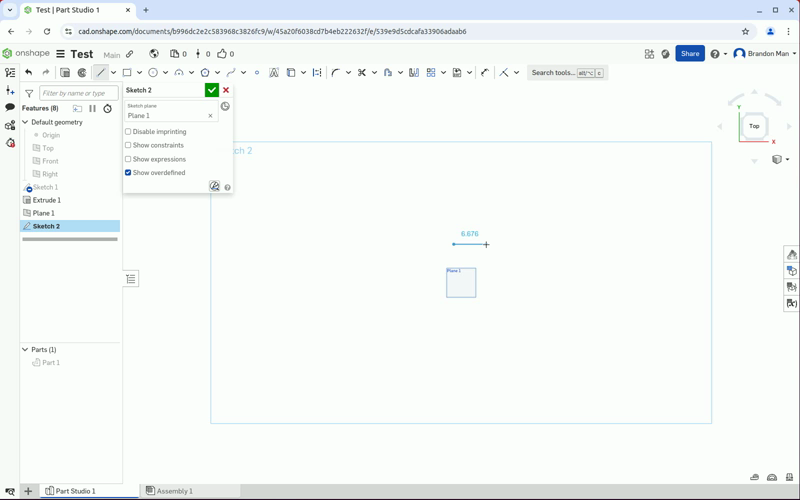
click(486, 244)
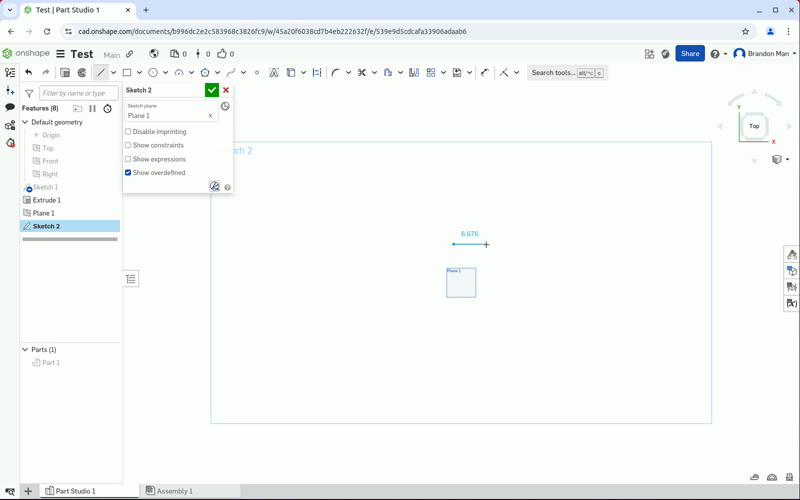
key_up(shift)
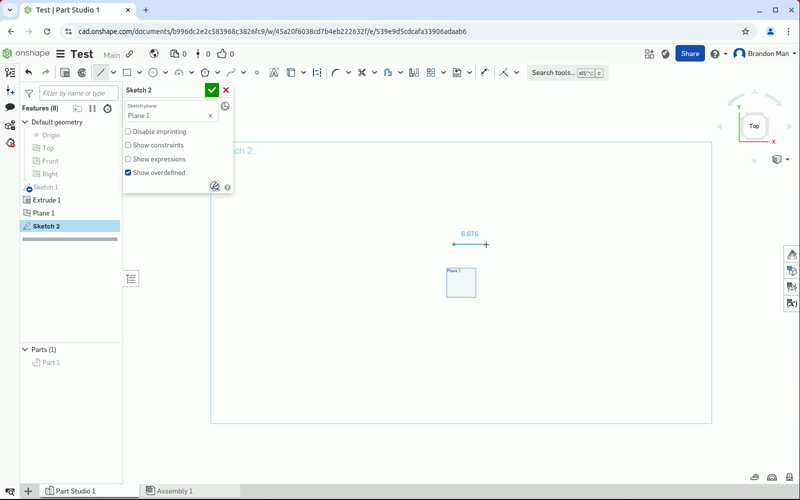
key_down(shift)
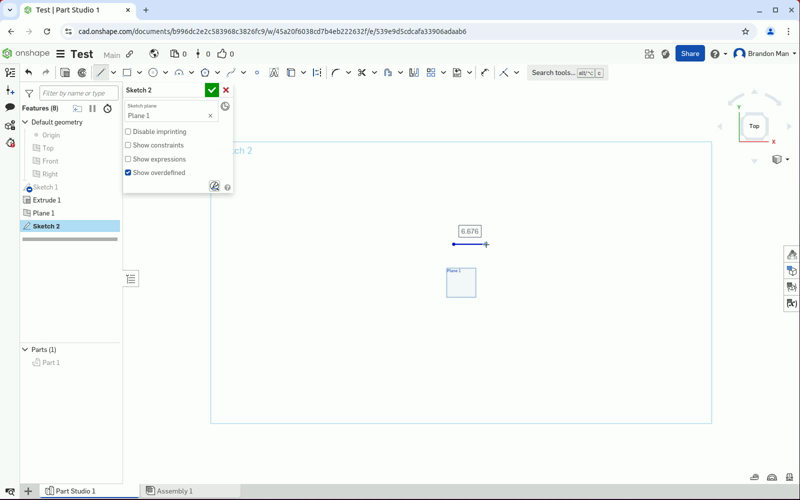
mouse_move(516, 244)
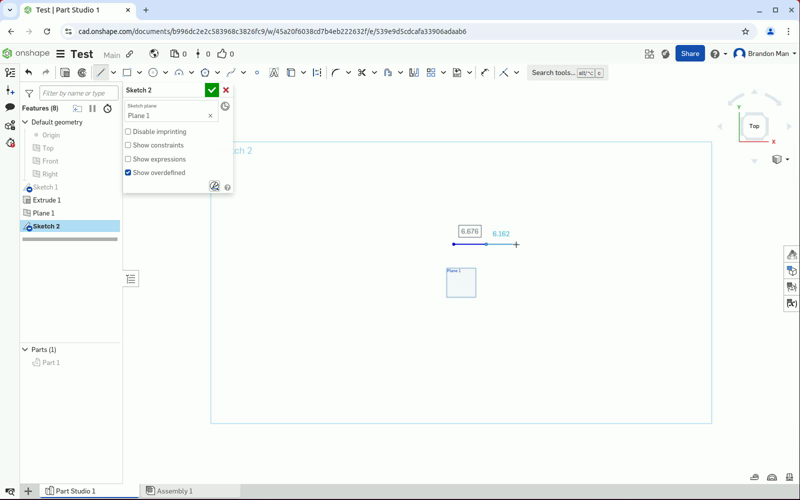
mouse_move(486, 216)
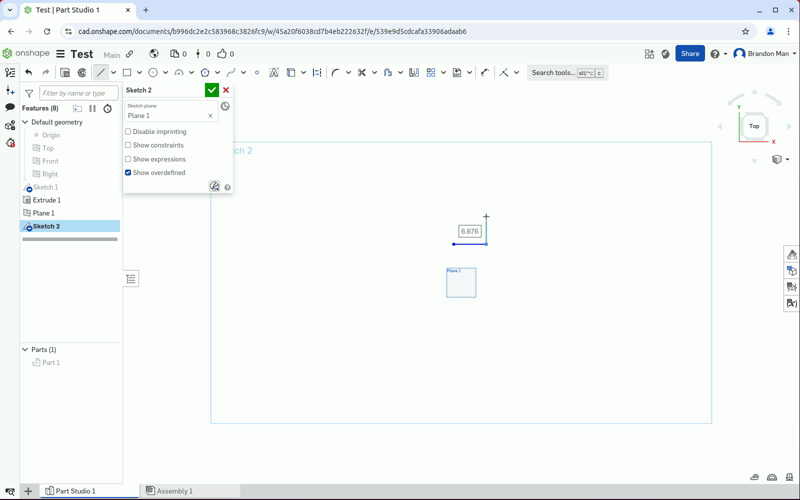
click(486, 216)
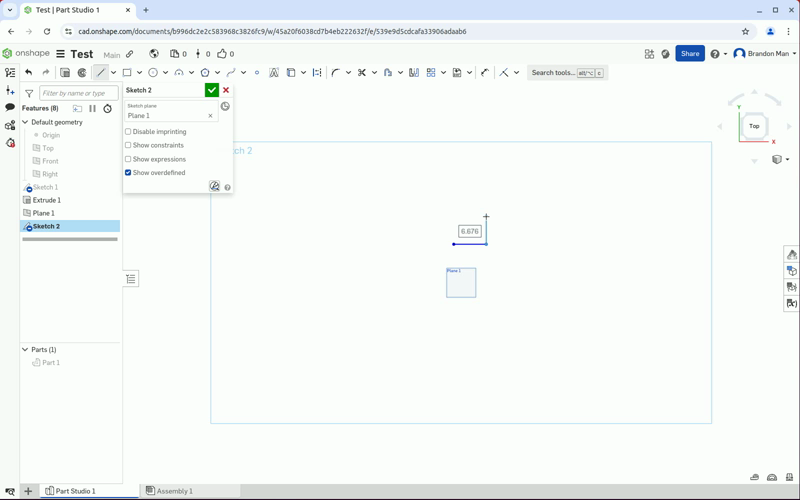
key_up(shift)
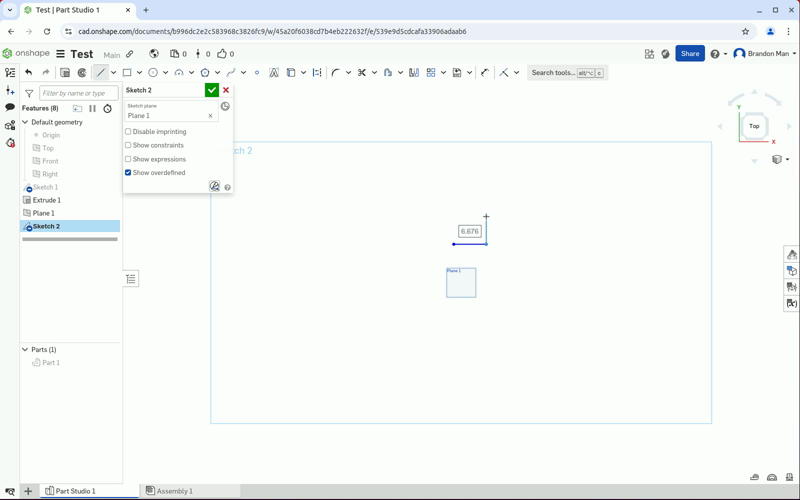
key_down(shift)
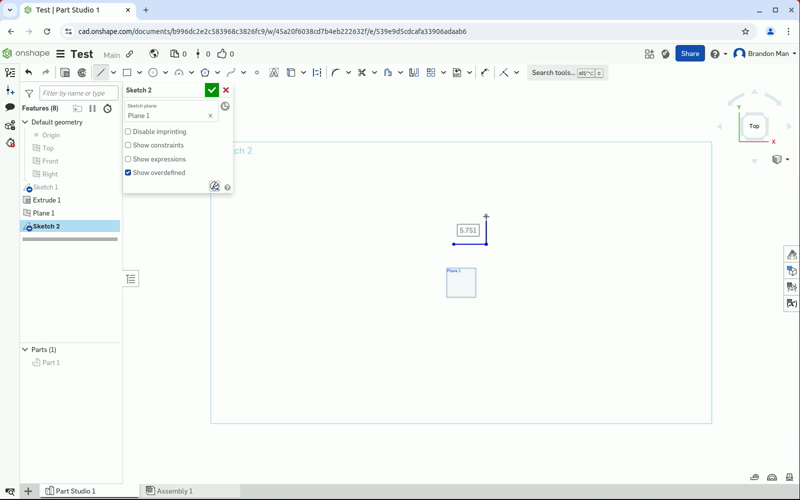
mouse_move(516, 216)
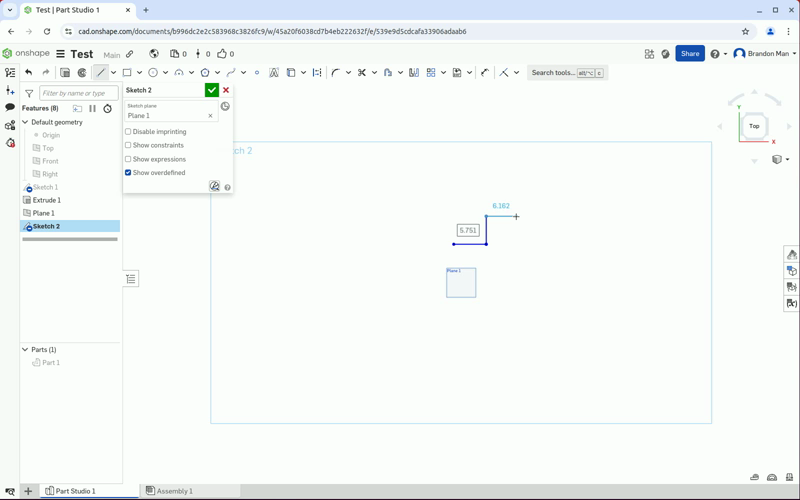
mouse_move(453, 216)
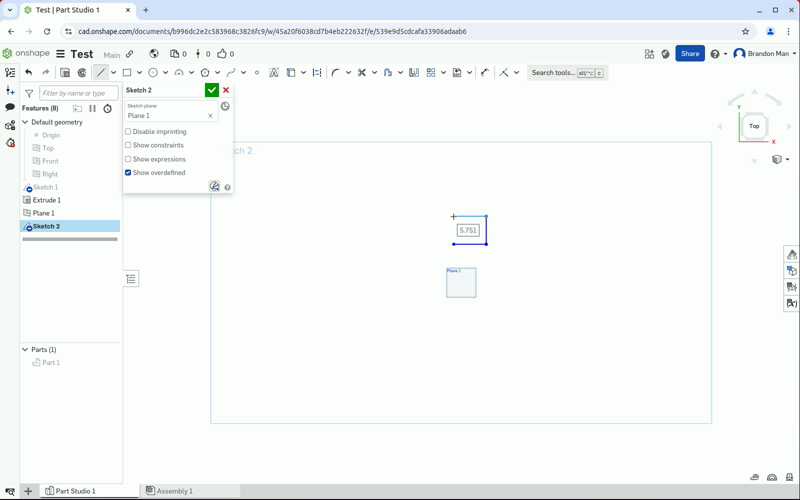
click(453, 216)
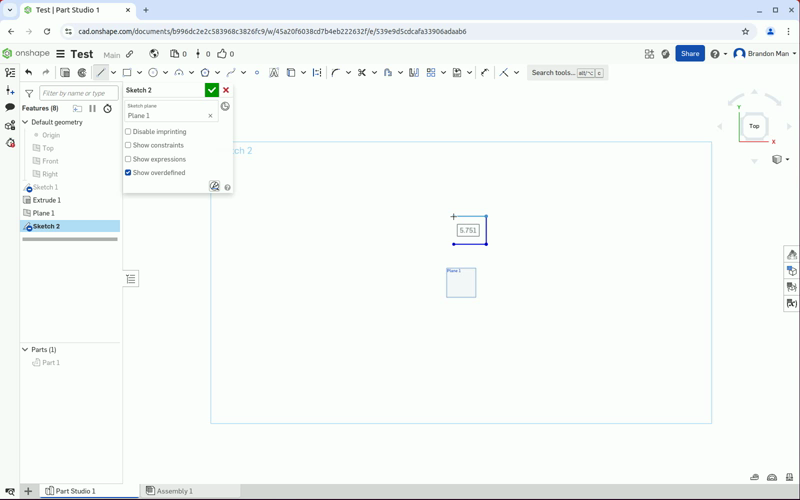
key_up(shift)
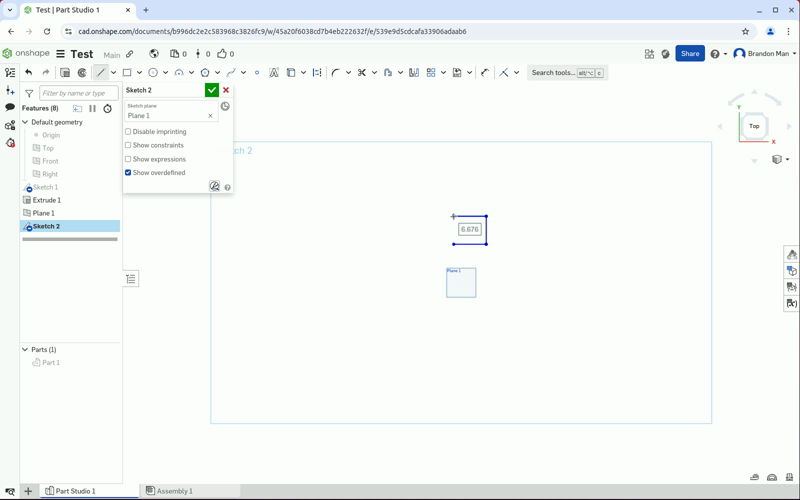
mouse_move(483, 216)
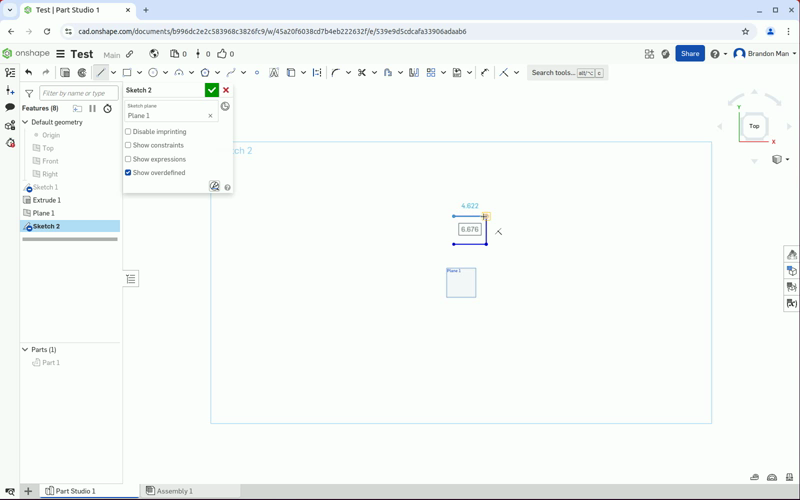
key_down(shift)
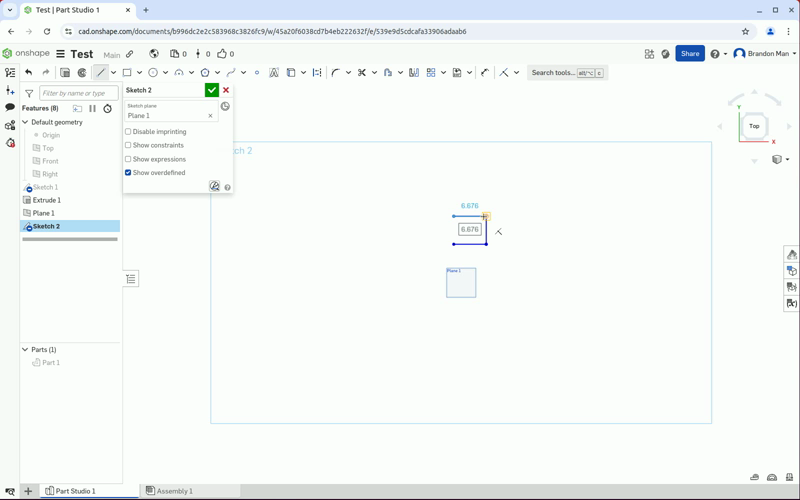
mouse_move(453, 244)
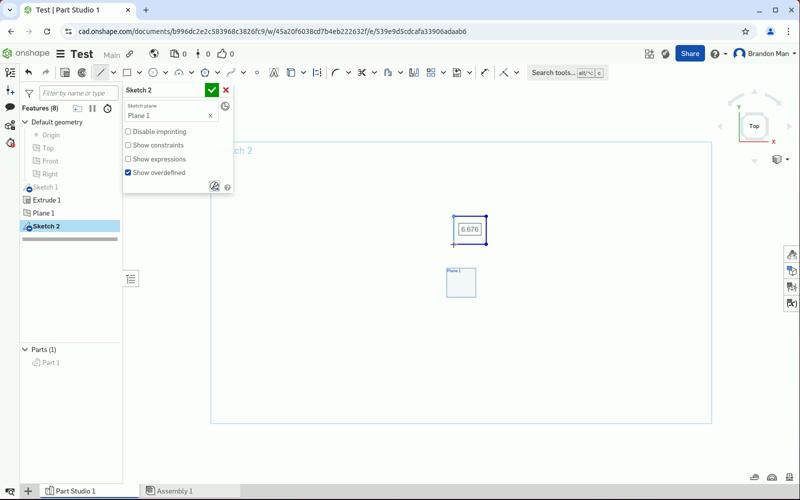
key_up(shift)
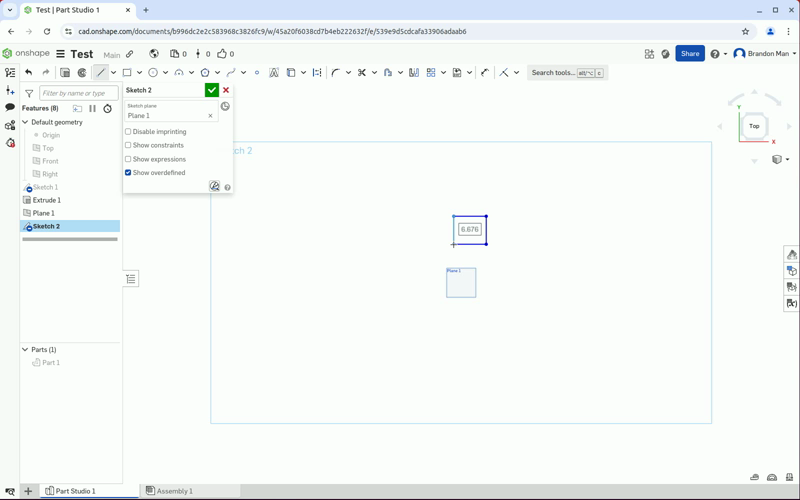
click(453, 244)
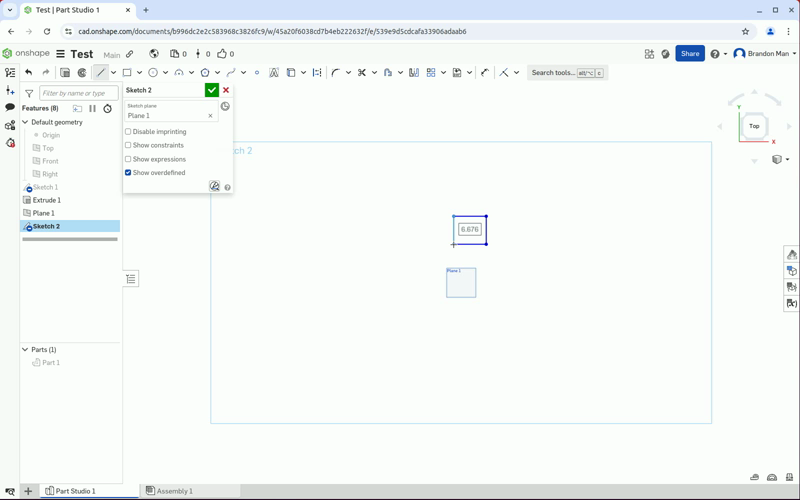
key(esc)
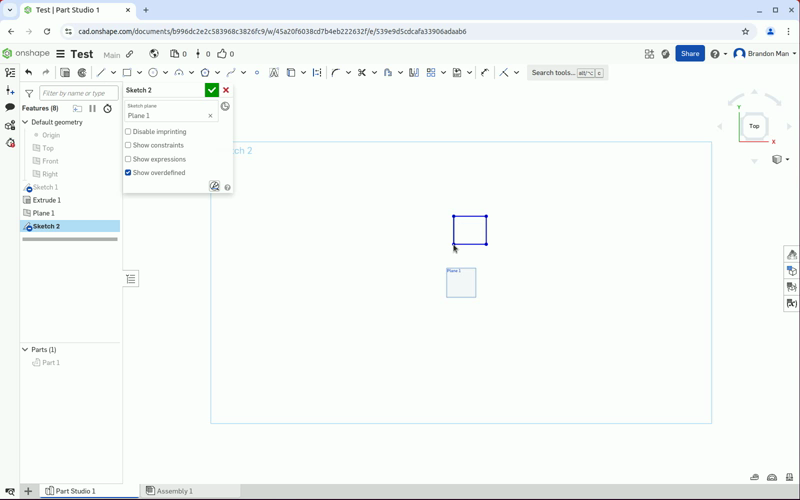
mouse_move(469, 219)
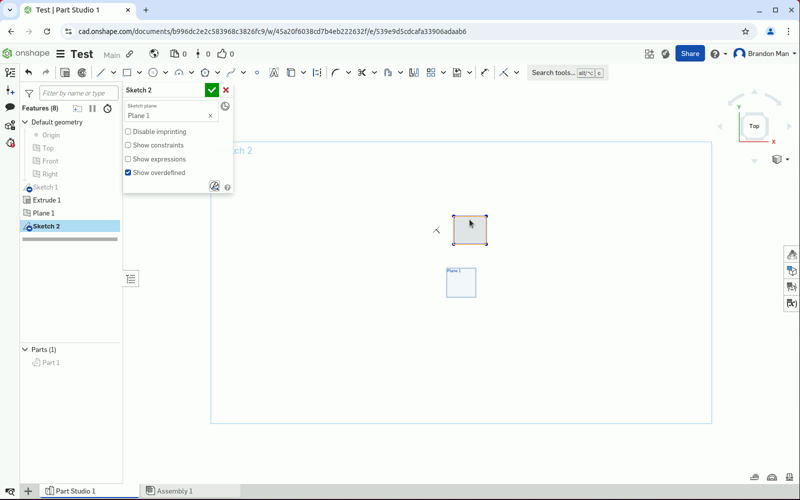
scroll(6)
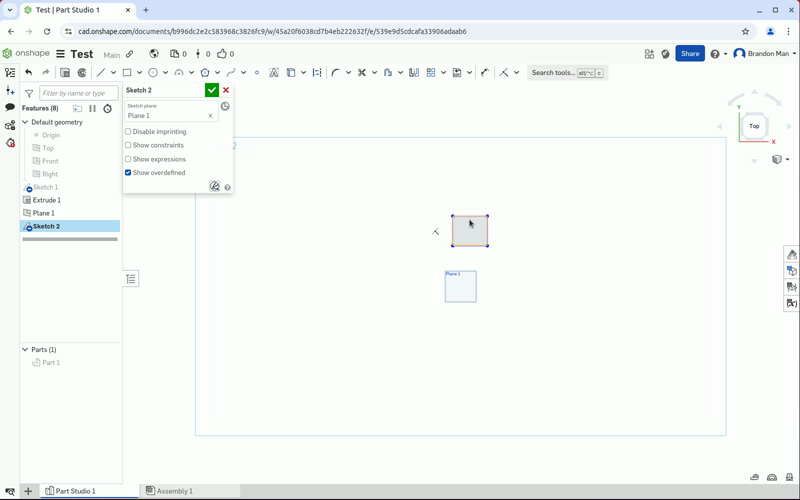
scroll(6)
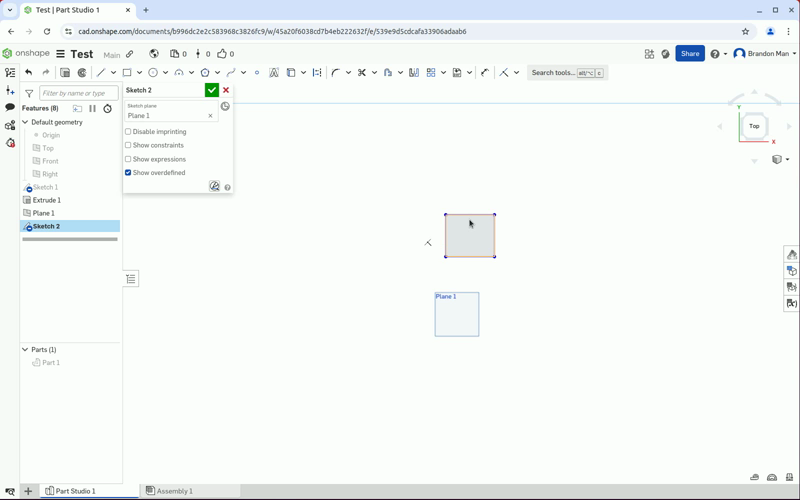
scroll(6)
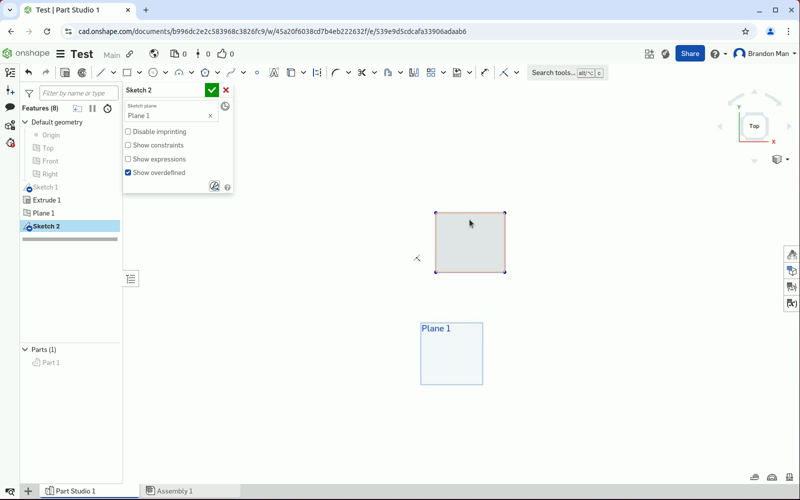
scroll(6)
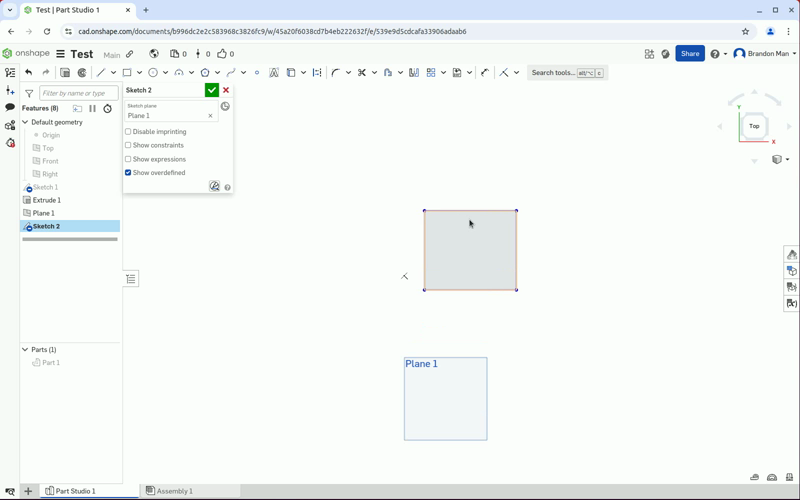
scroll(6)
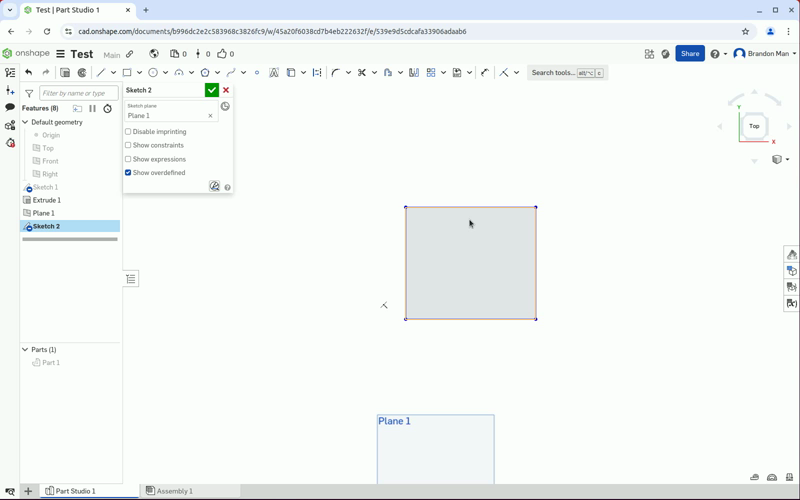
scroll(6)
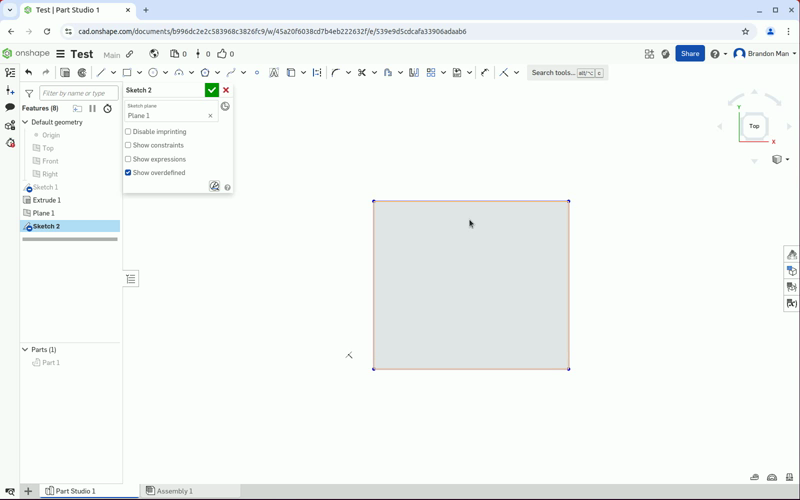
scroll(6)
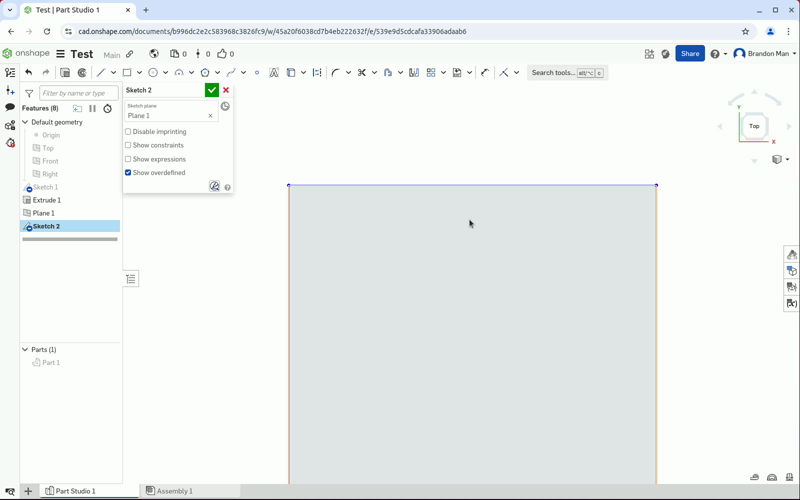
click(469, 219)
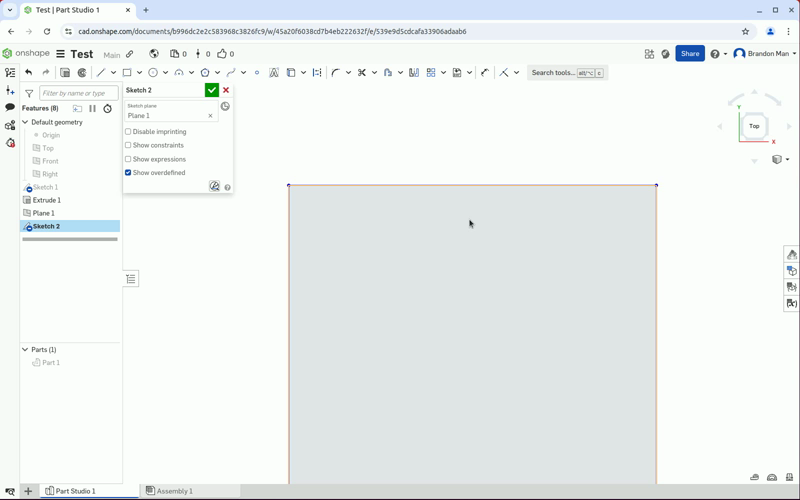
scroll(-6)
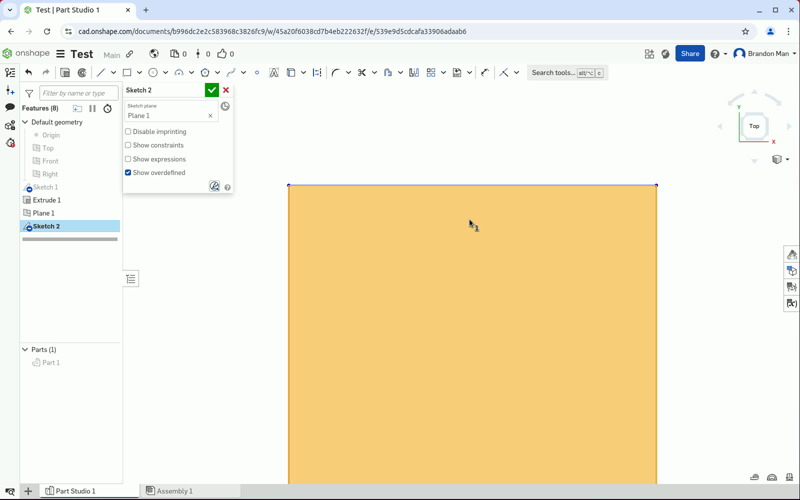
scroll(-6)
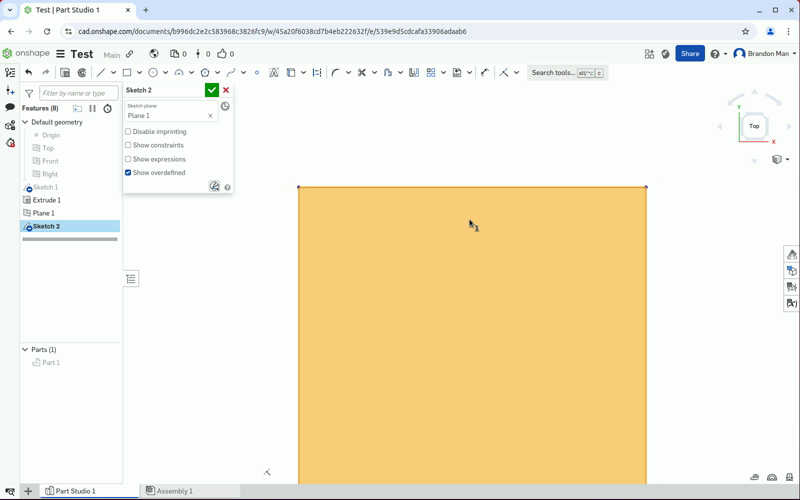
scroll(-6)
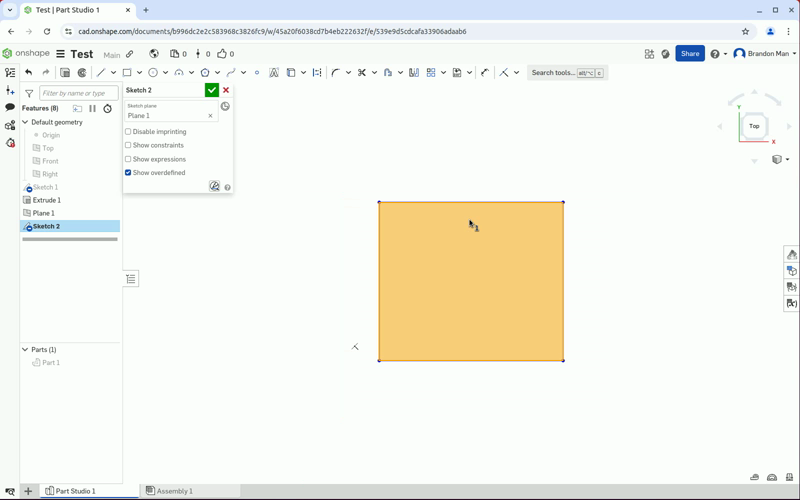
scroll(-6)
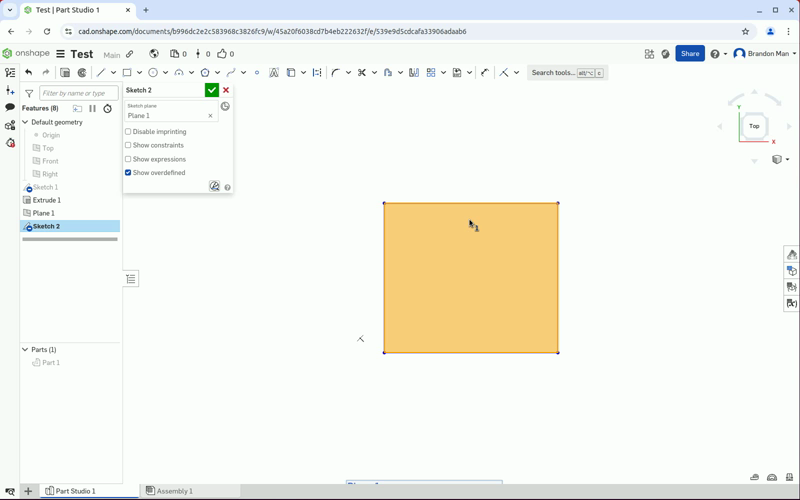
scroll(-6)
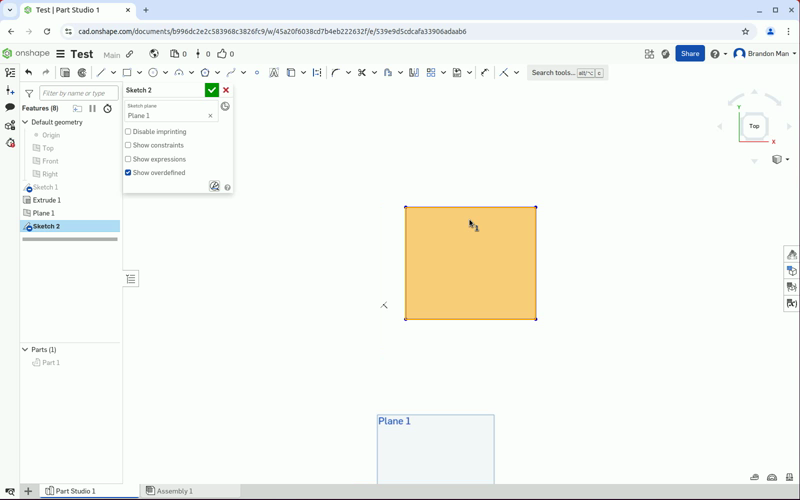
scroll(-6)
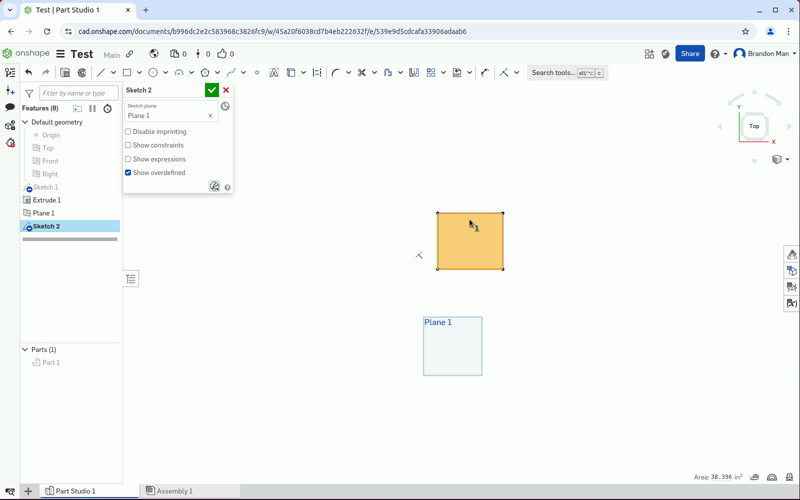
scroll(-6)
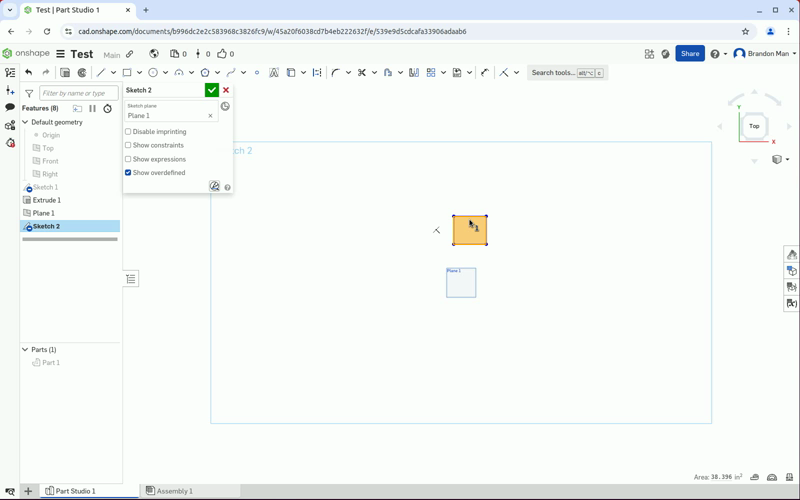
mouse_move(73, 352)
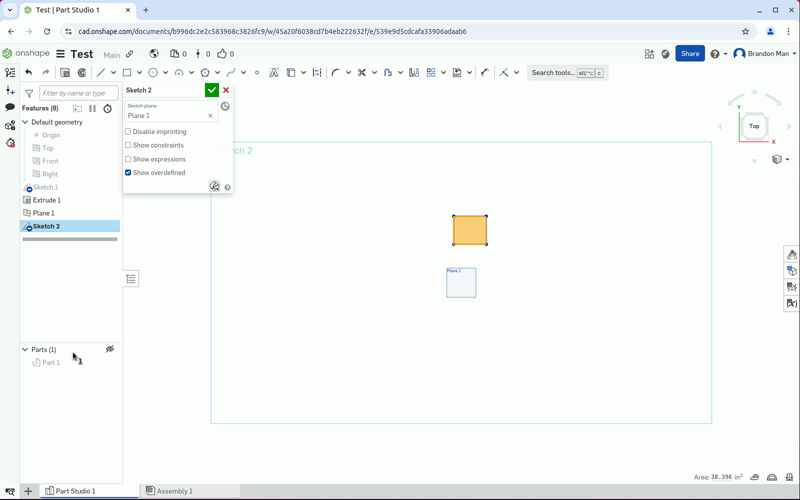
key(shift+y)
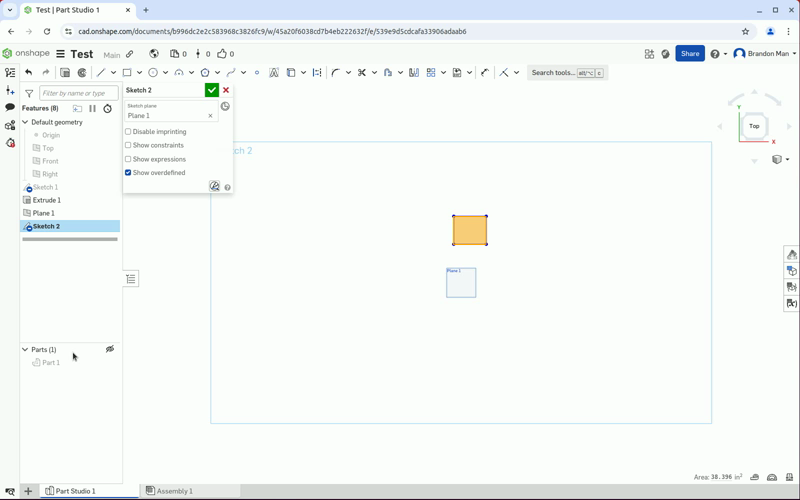
key(shift+e)
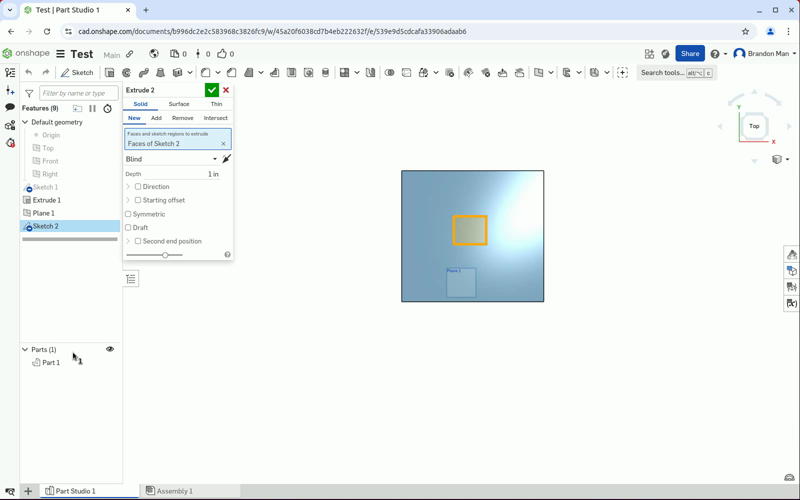
mouse_move(143, 106)
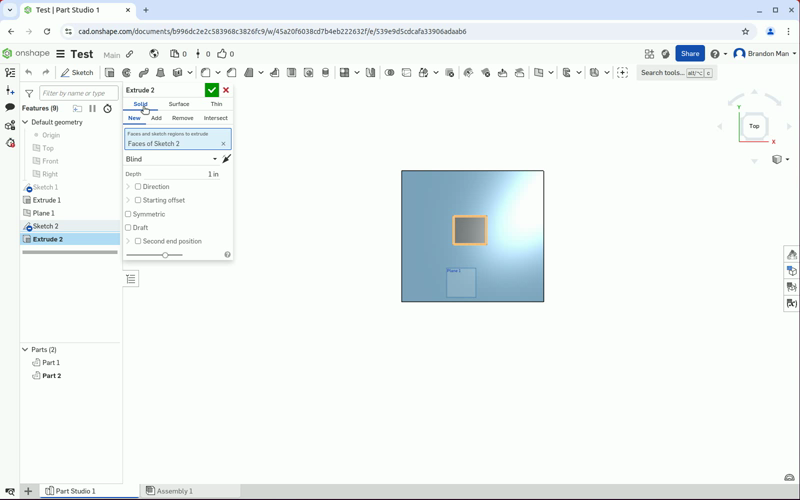
click(143, 106)
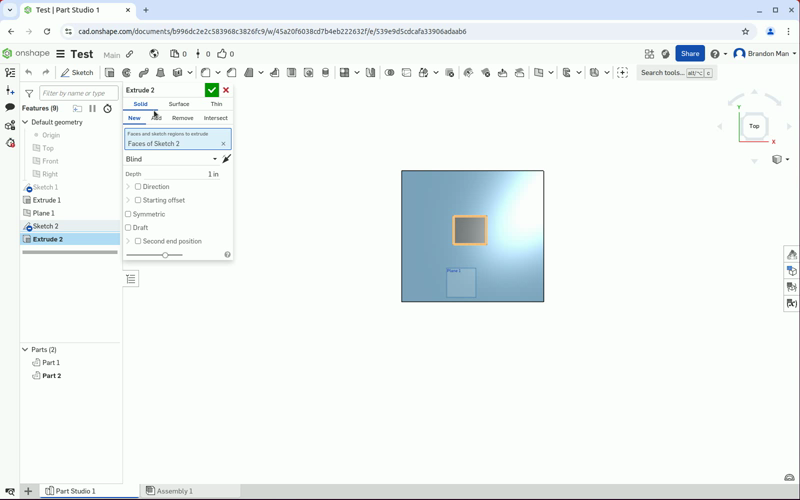
mouse_move(186, 120)
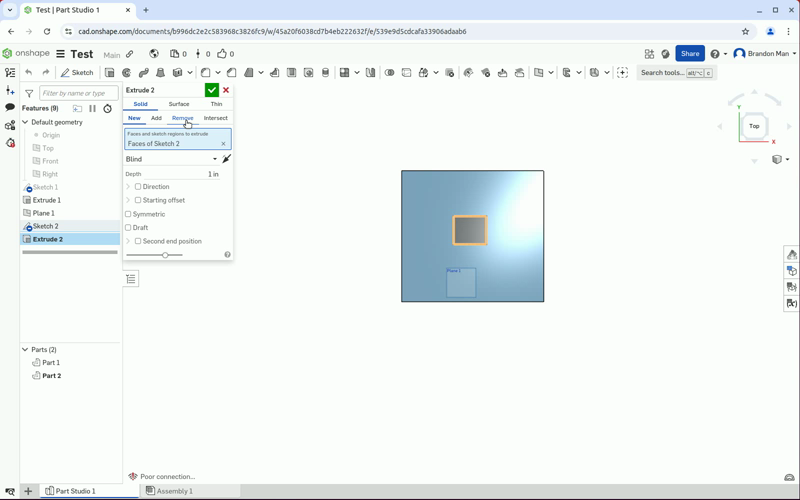
click(186, 120)
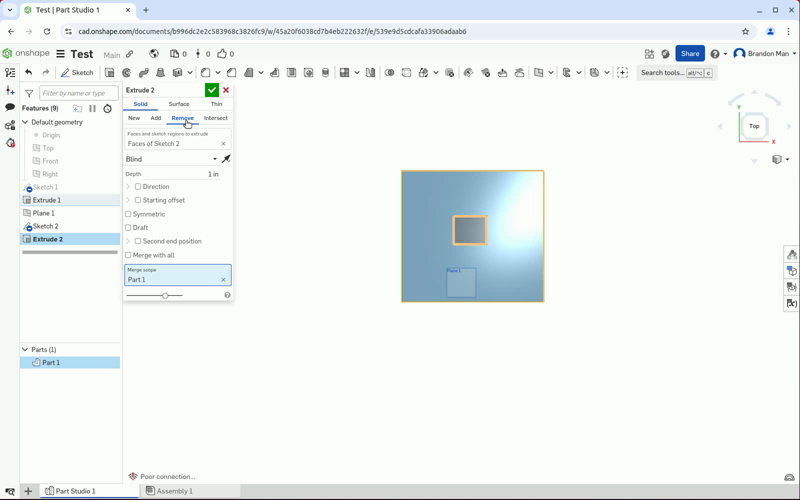
key(tab, 4)
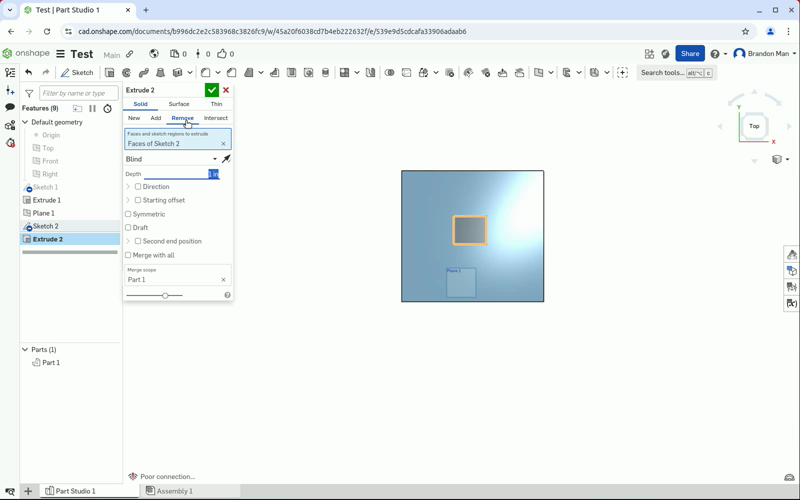
text(8.666)
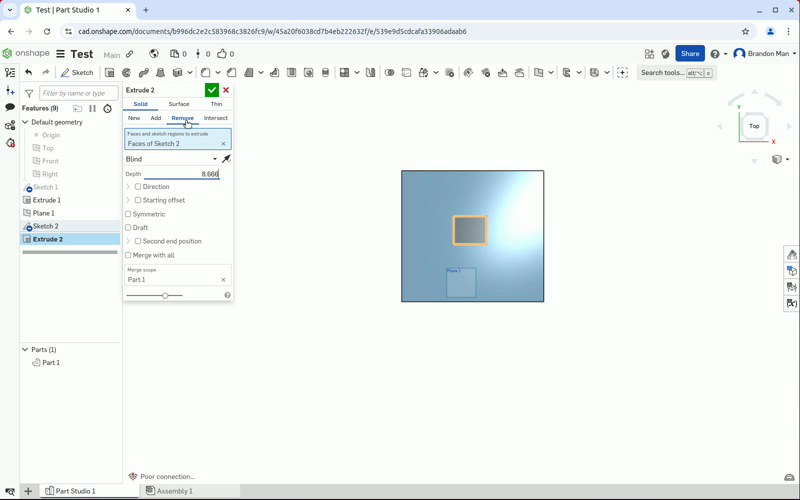
key(tab, 6)
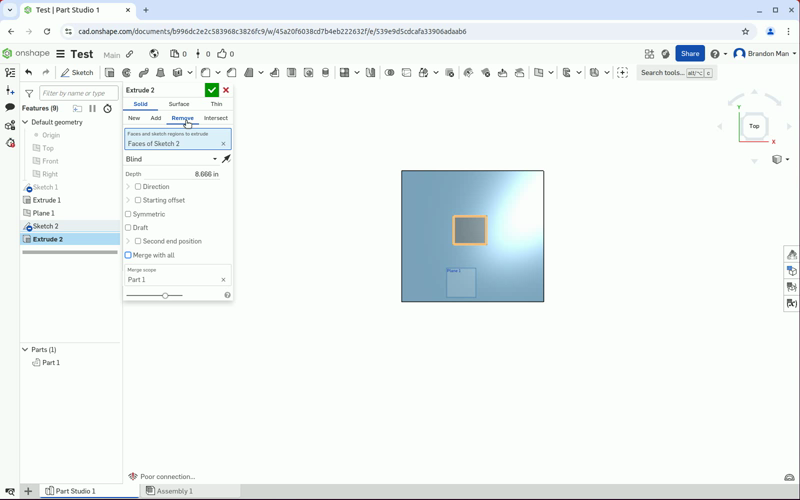
key(space)
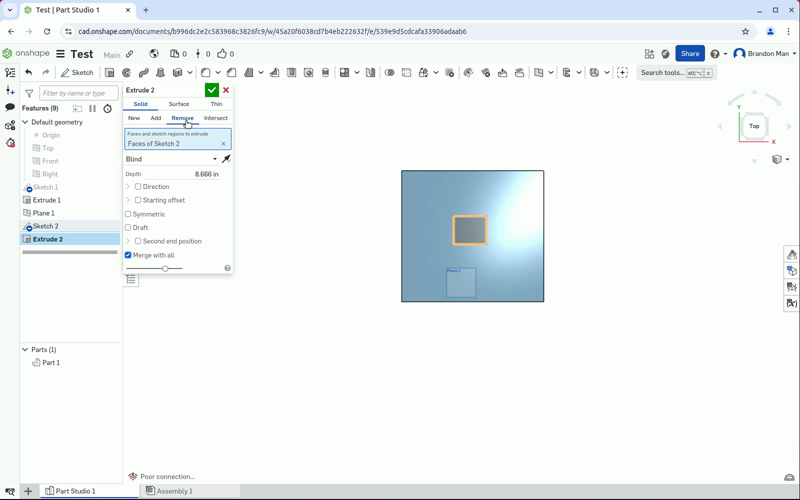
key(enter)
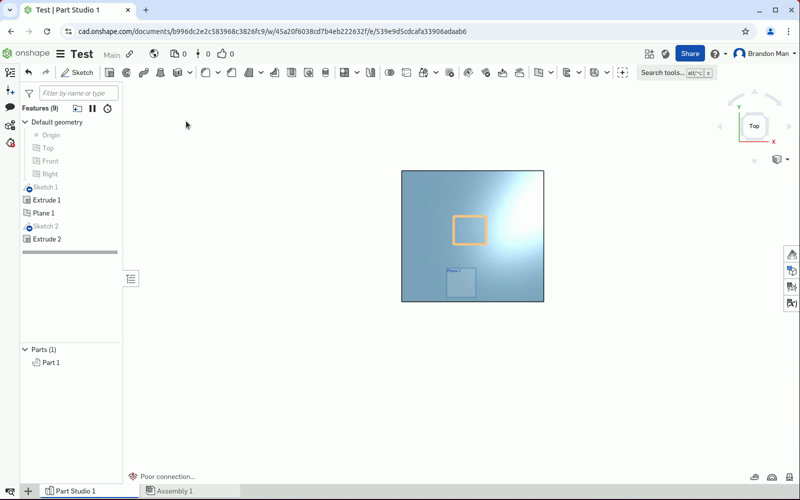
key(shift+h)
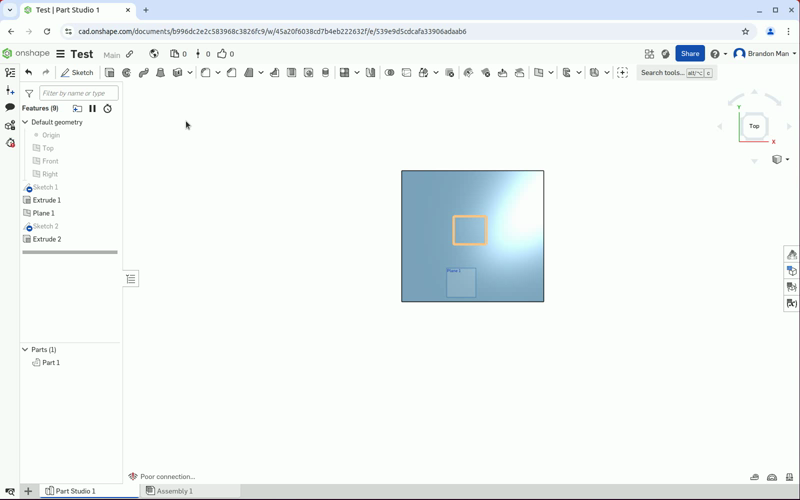
key(shift+h)
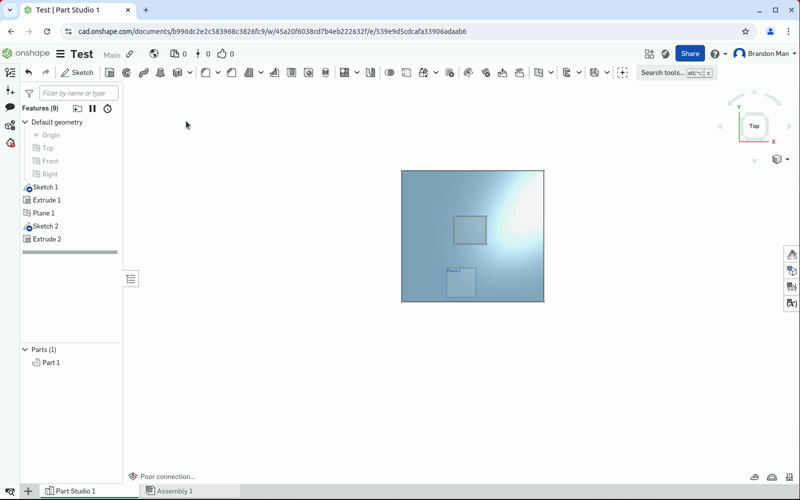
key(shift+7)
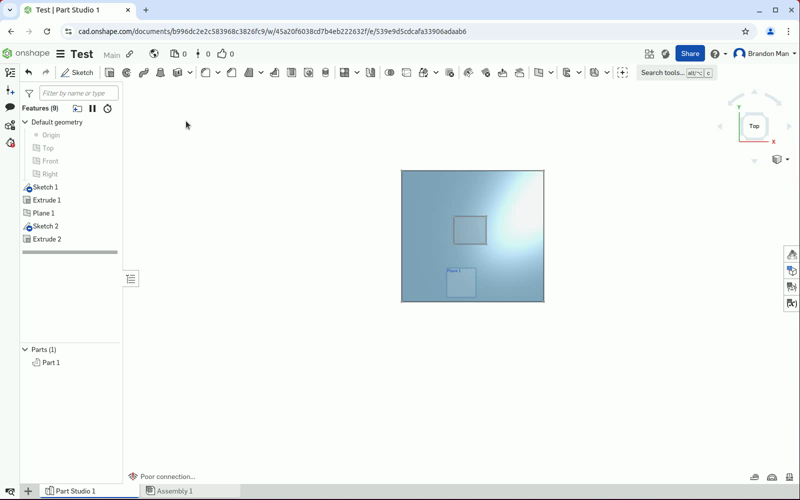
key(up, 3)
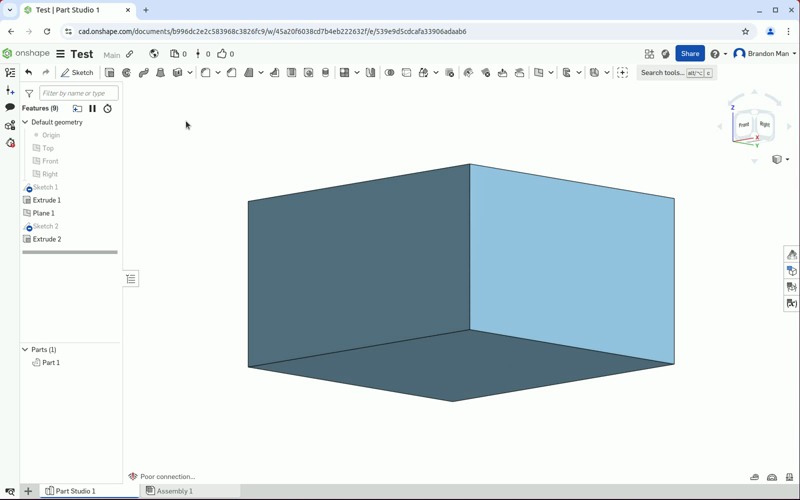
key(left, 3)
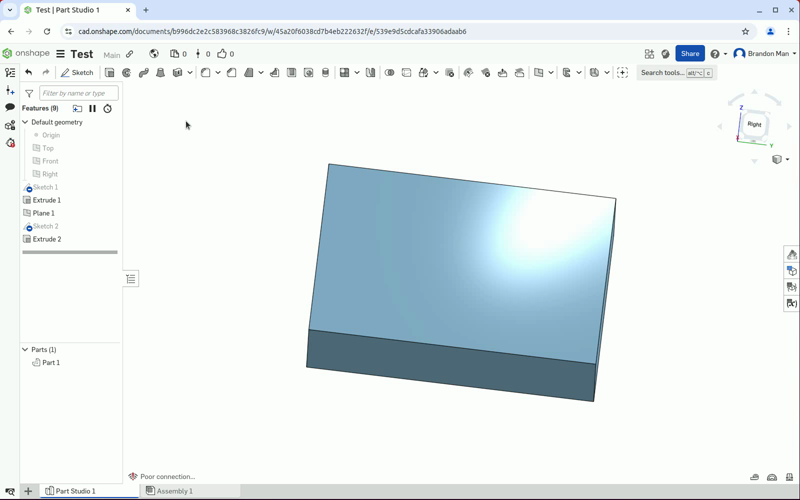
key(right, 3)
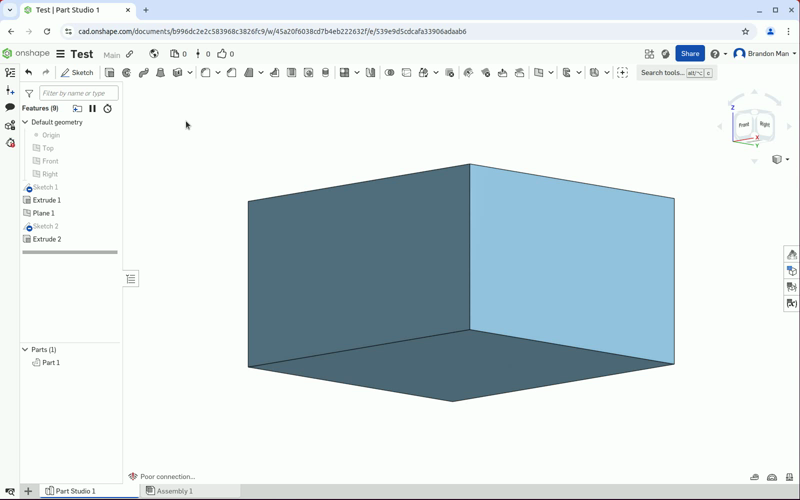
key(down, 3)
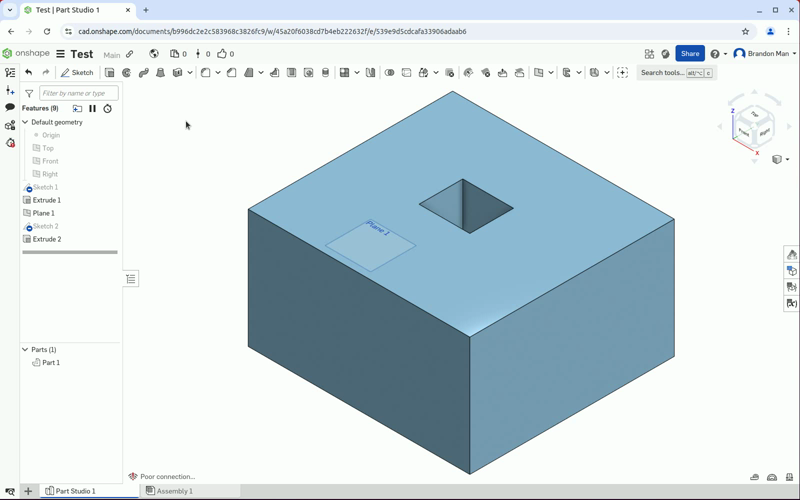
mouse_move(73, 189)
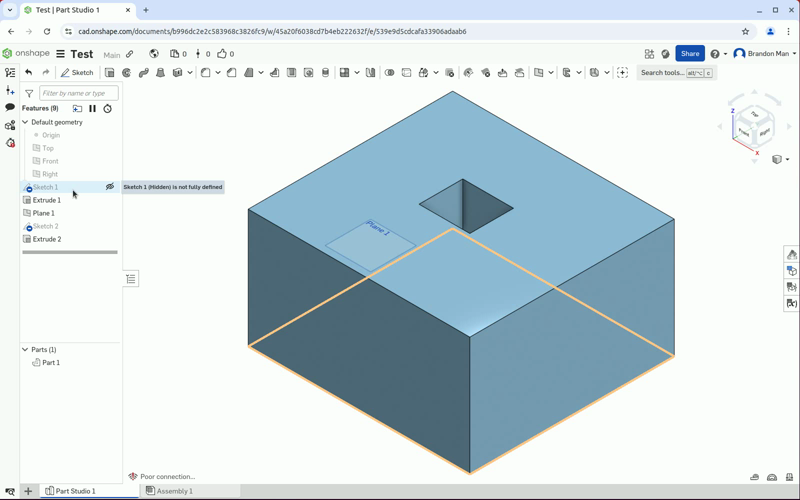
click(73, 189)